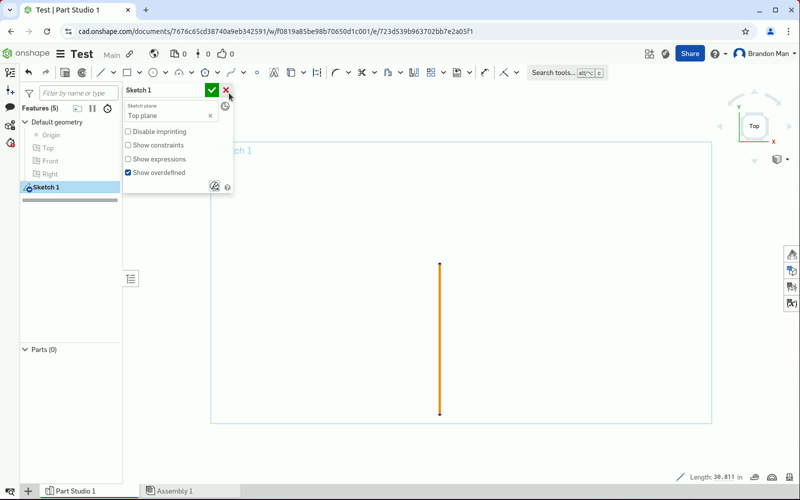
key(shift+h)
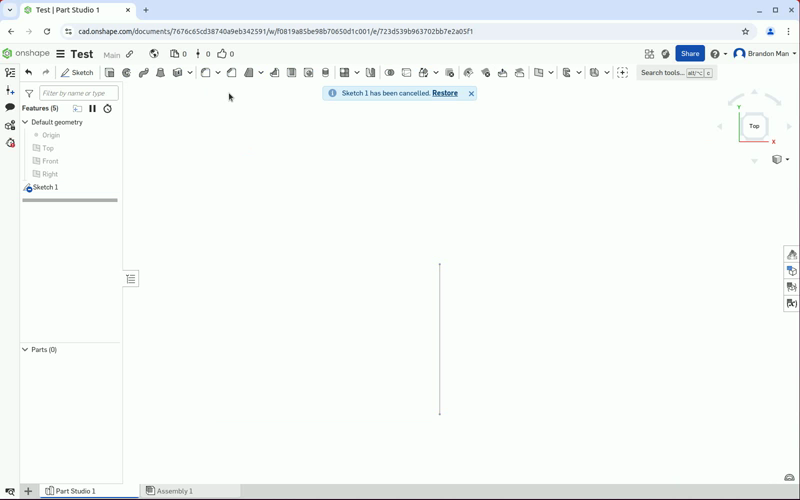
key(shift+s)
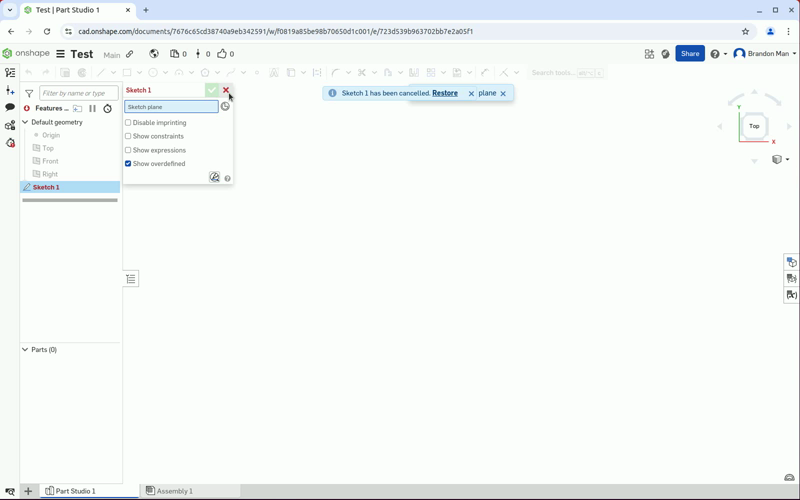
mouse_move(73, 150)
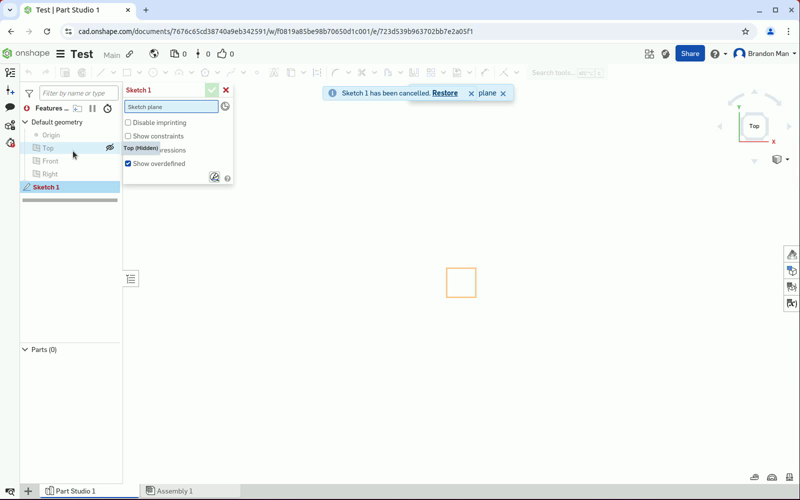
click(73, 150)
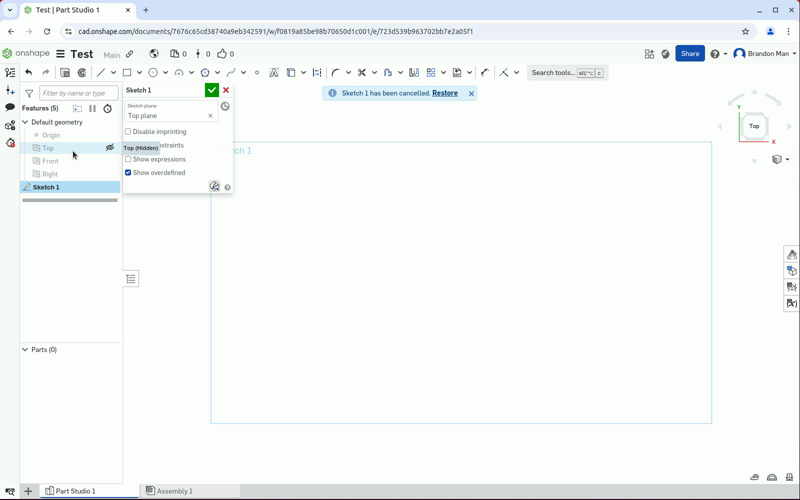
mouse_move(73, 352)
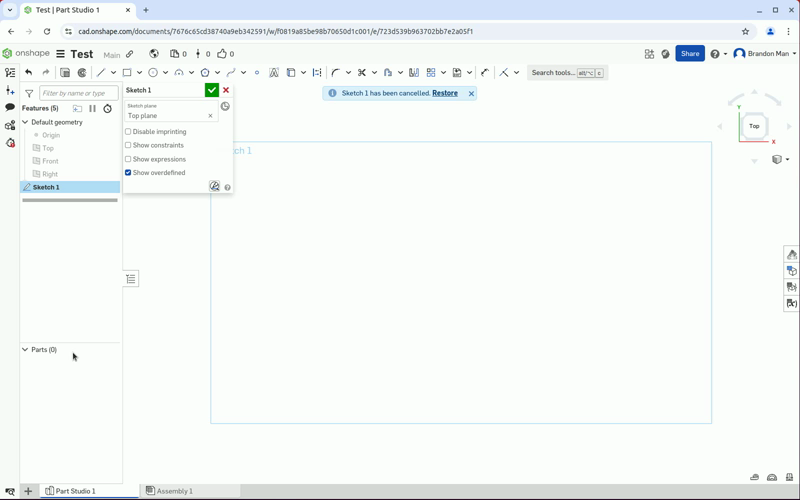
key(y)
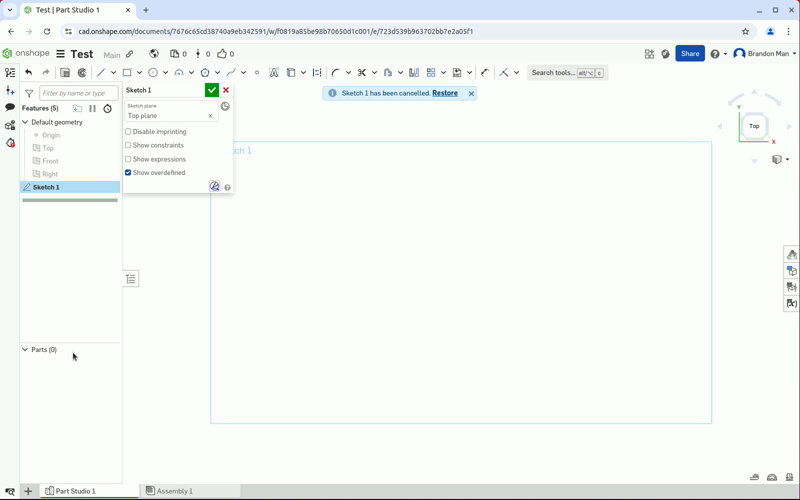
key(c)
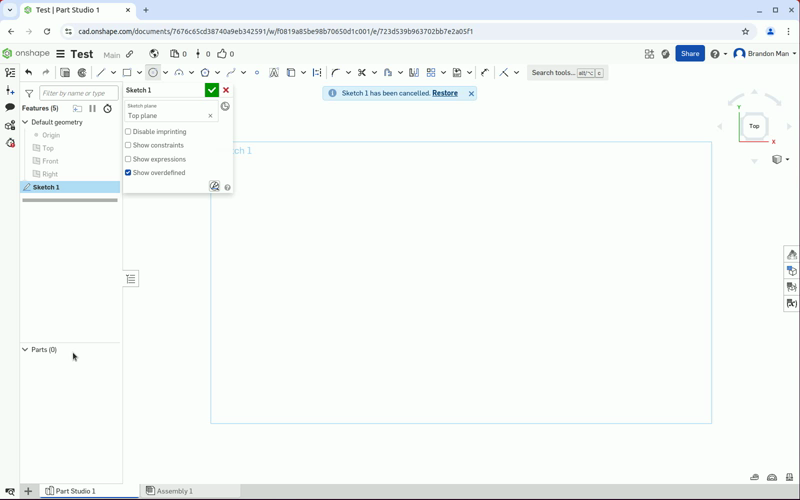
key_down(shift)
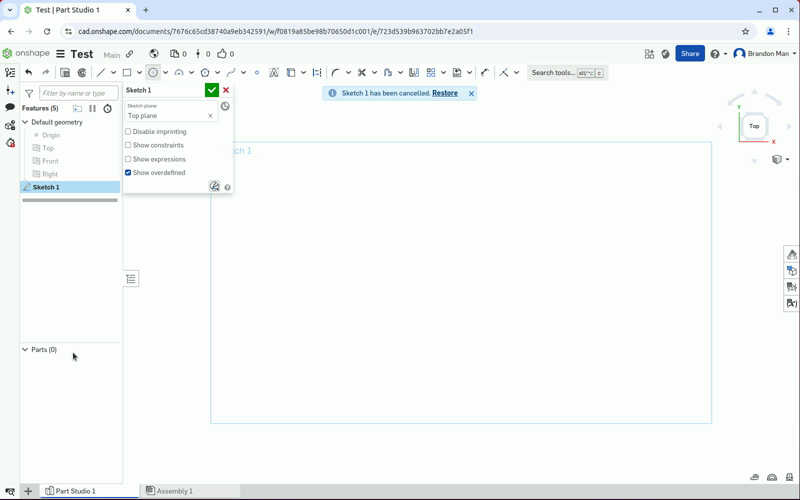
mouse_move(461, 282)
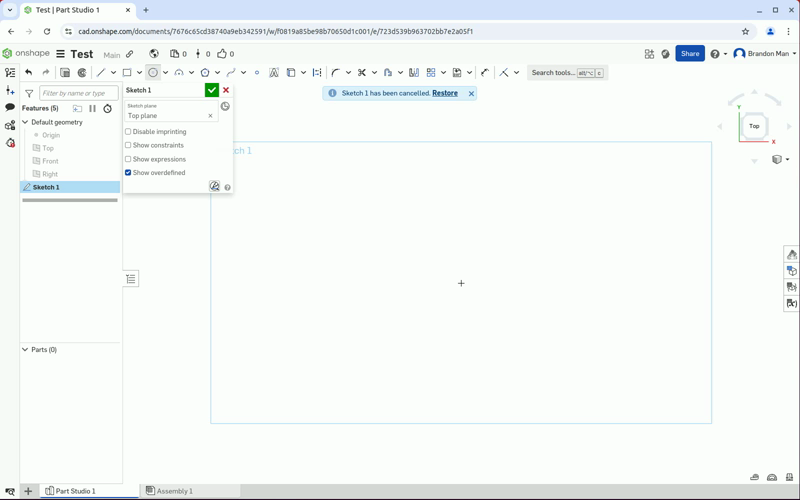
click(461, 282)
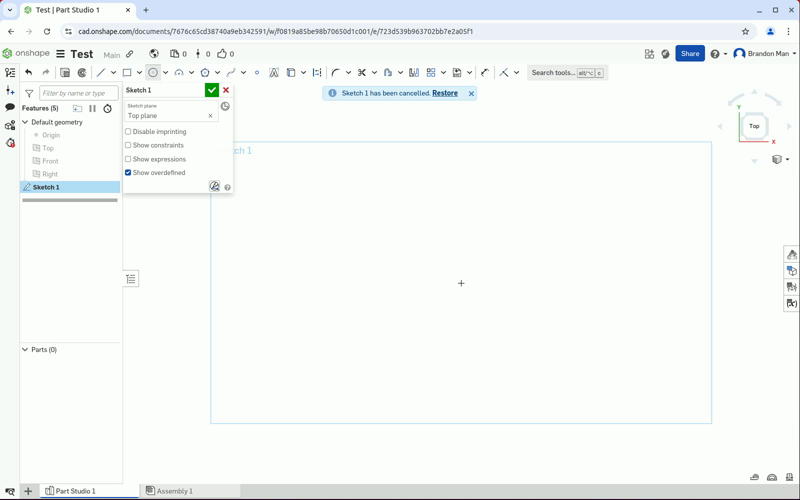
key_up(shift)
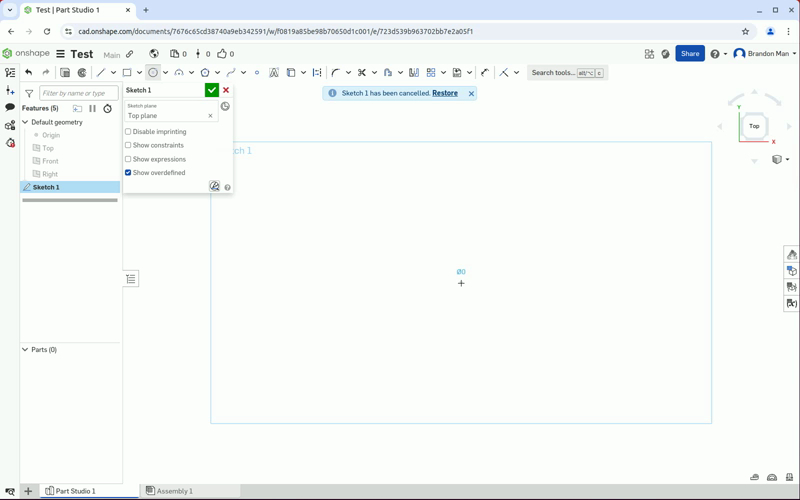
mouse_move(543, 282)
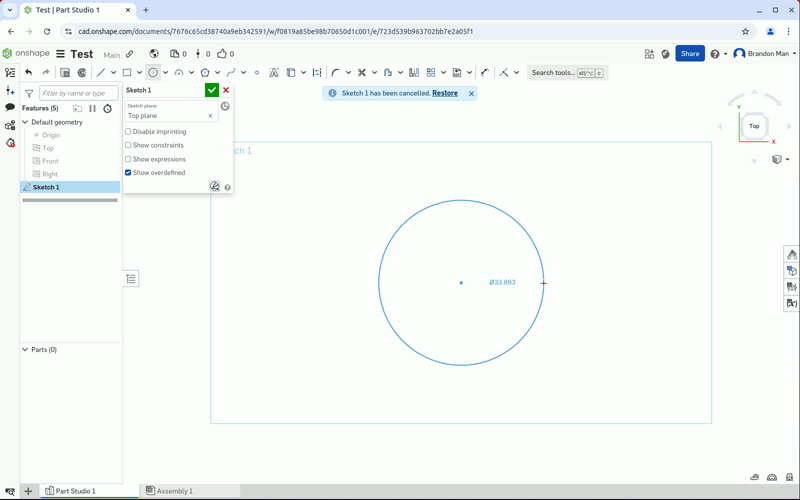
click(543, 282)
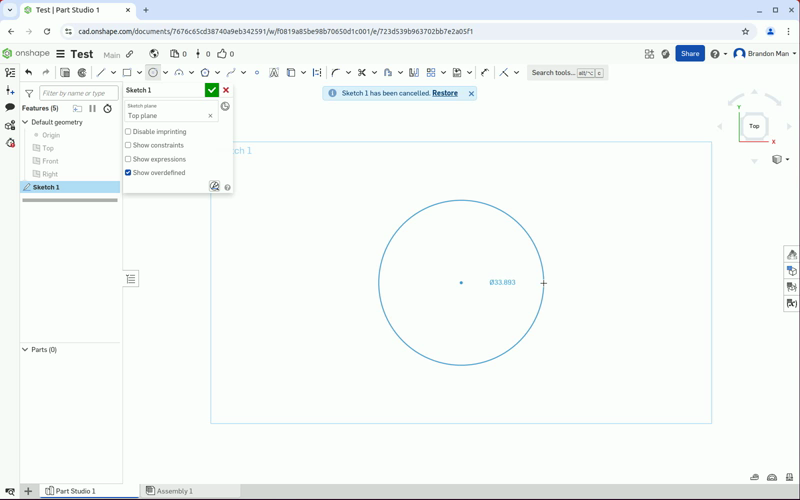
key(esc)
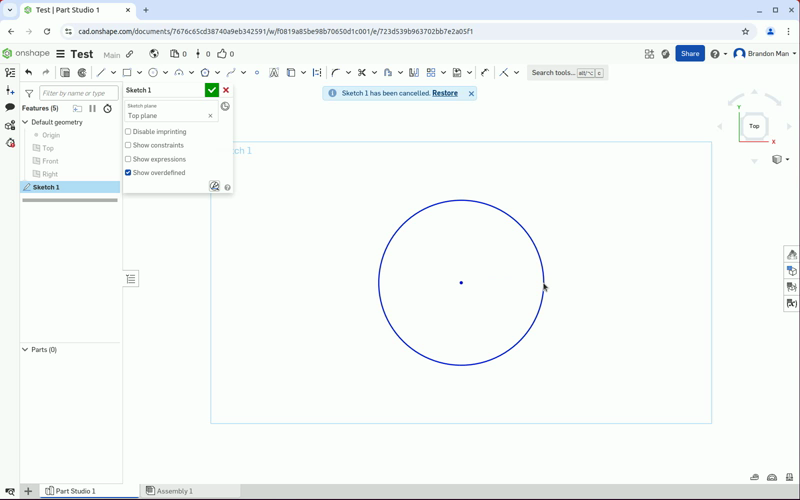
mouse_move(450, 281)
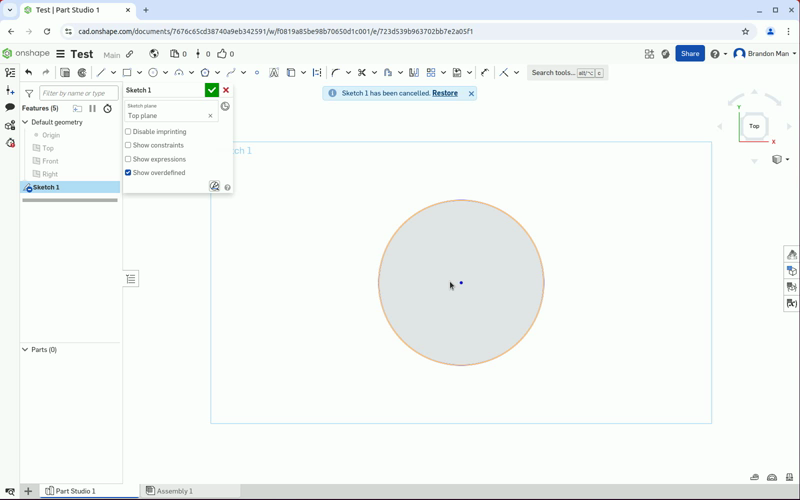
click(450, 281)
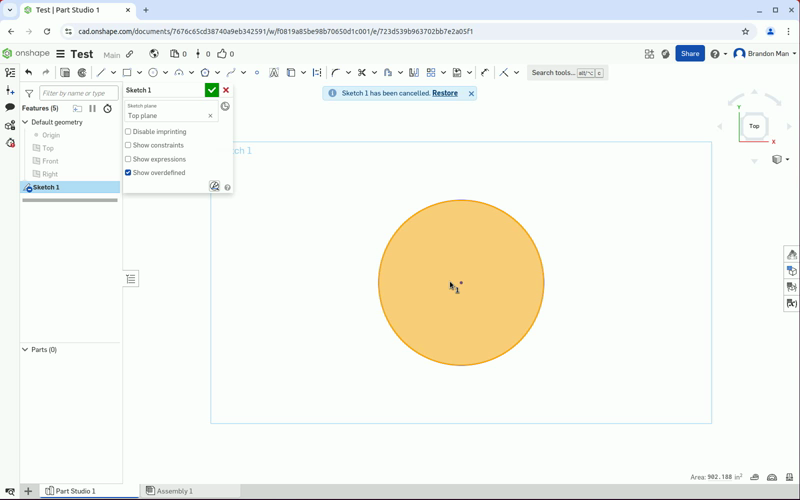
mouse_move(73, 352)
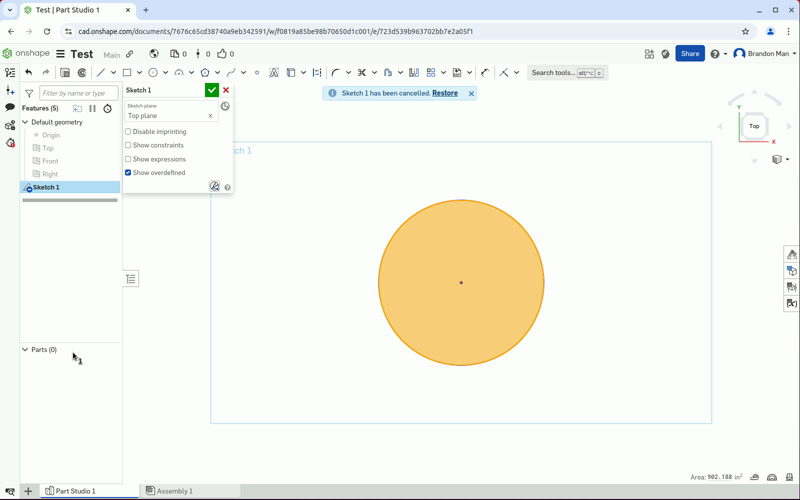
key(shift+y)
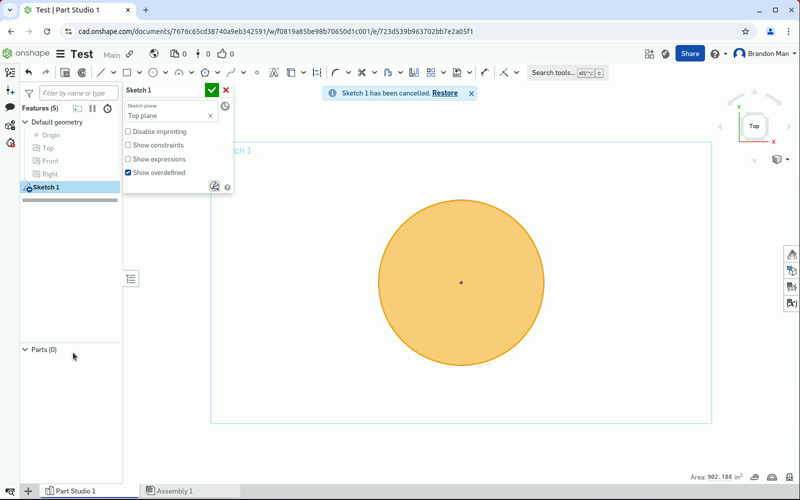
key(shift+e)
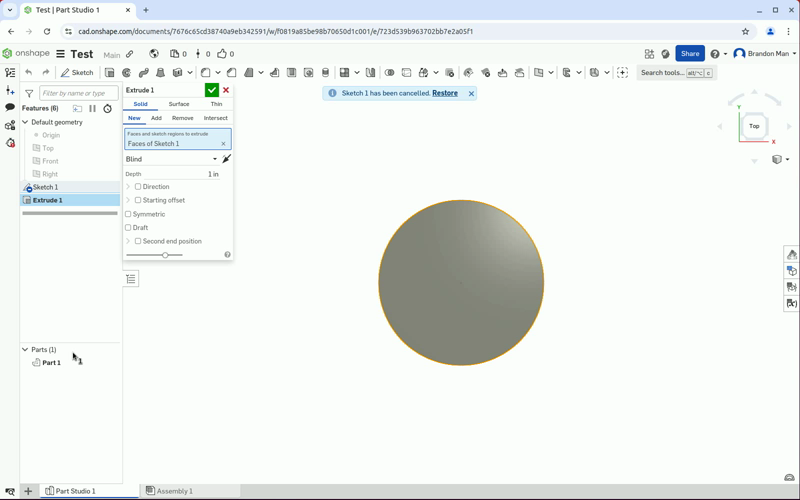
mouse_move(143, 106)
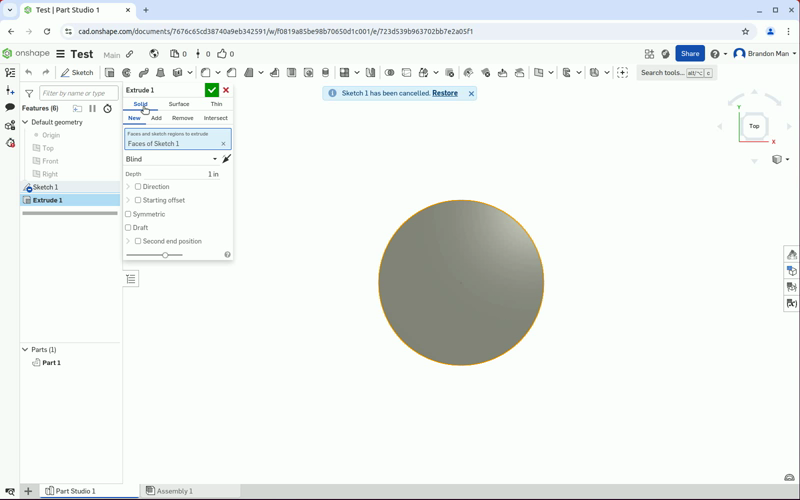
click(143, 106)
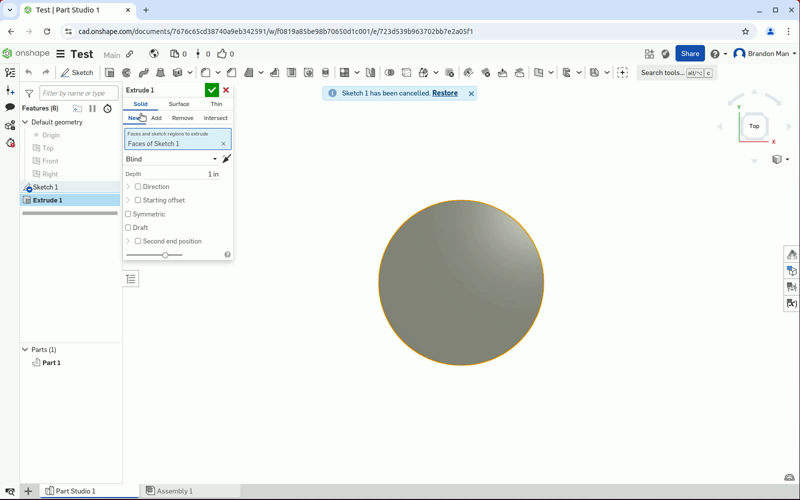
mouse_move(137, 120)
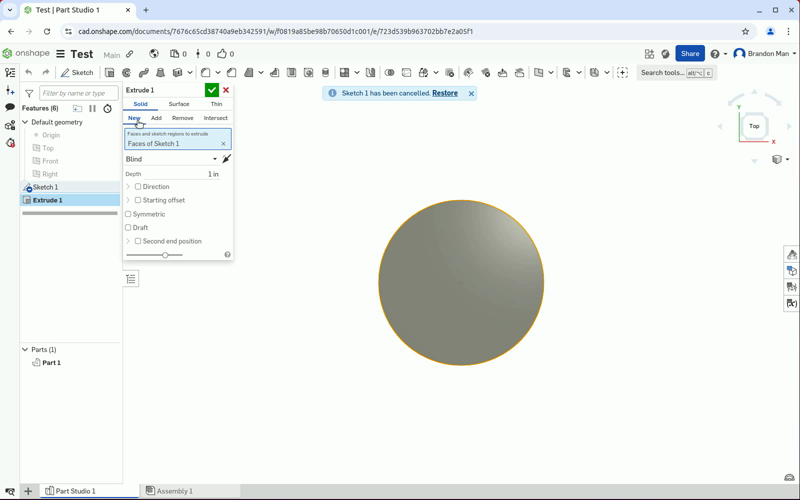
click(137, 120)
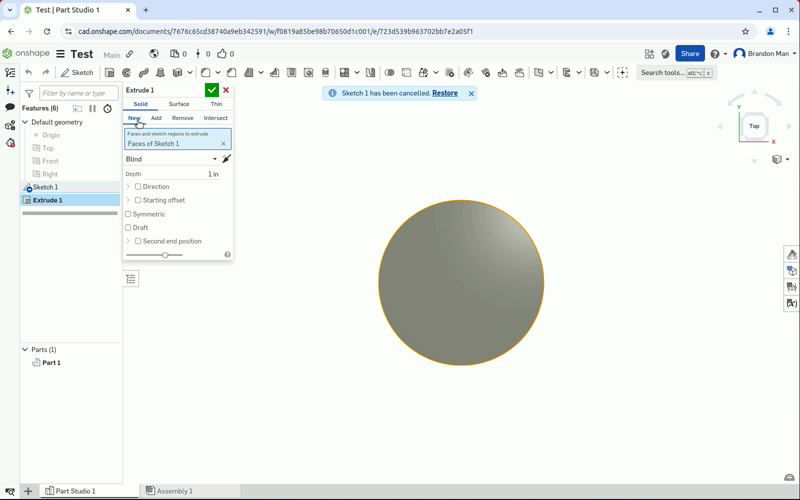
key(tab, 4)
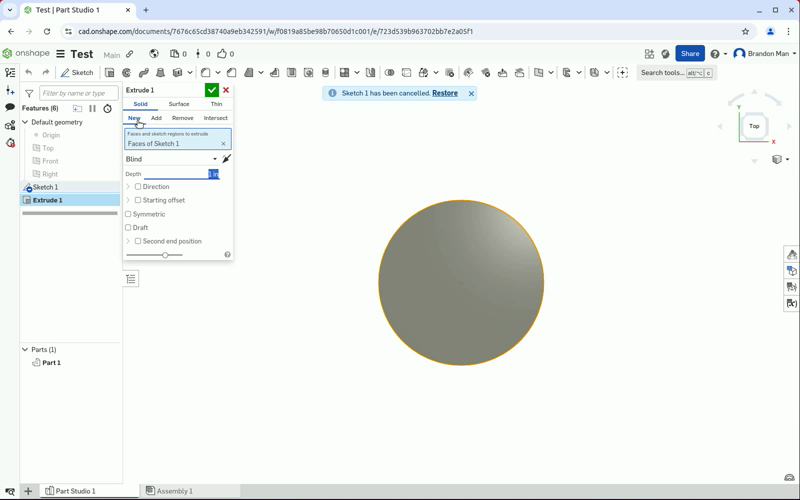
text(7.703)
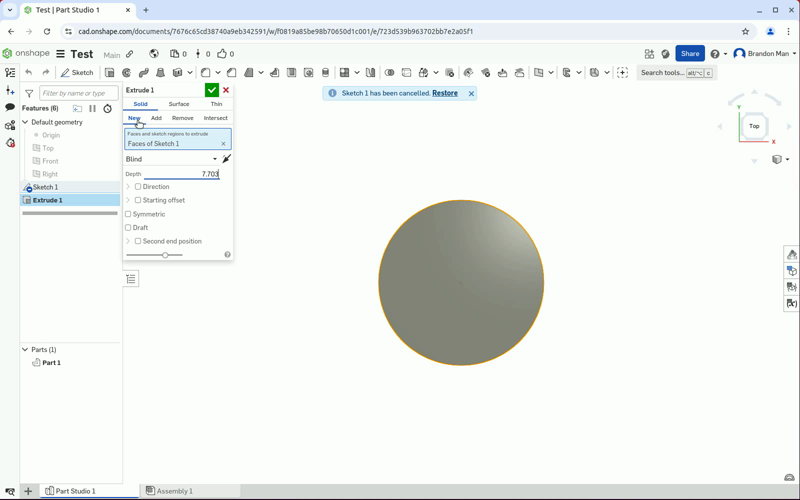
key(enter)
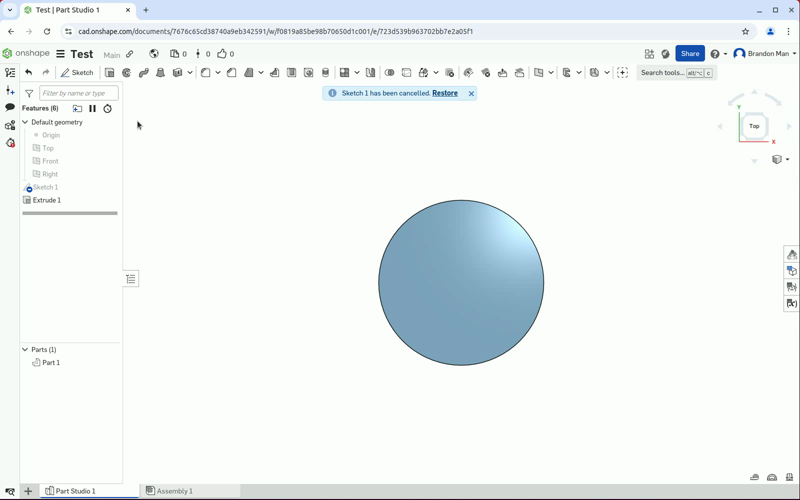
key(shift+h)
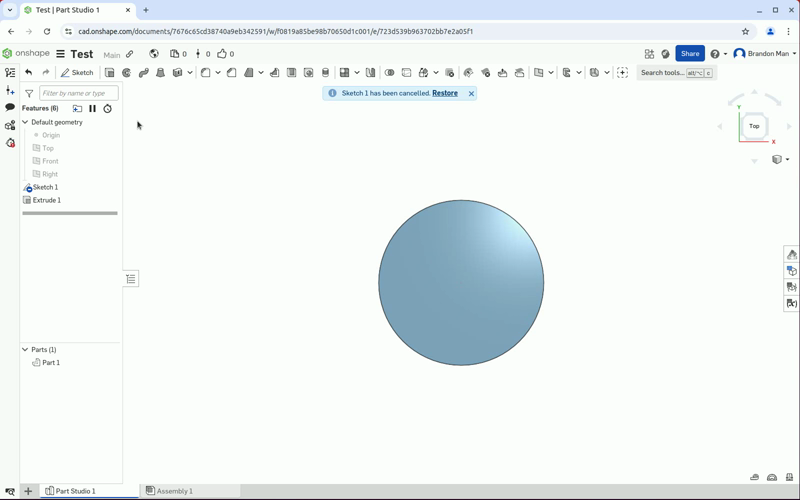
key(shift+h)
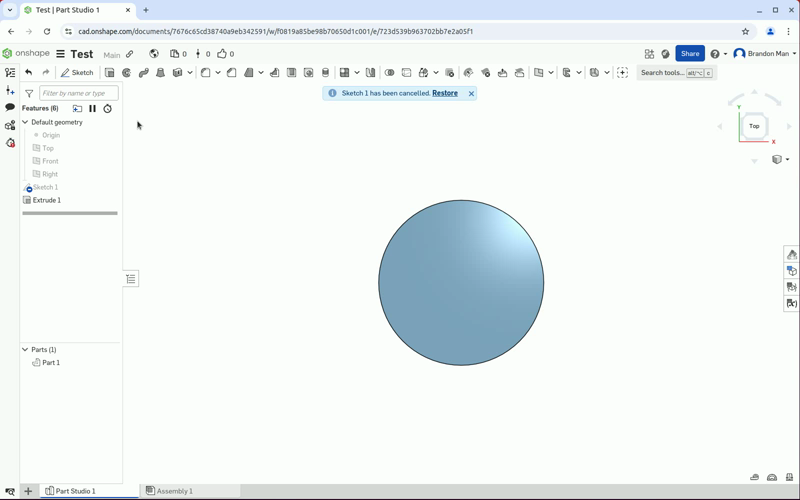
mouse_move(73, 189)
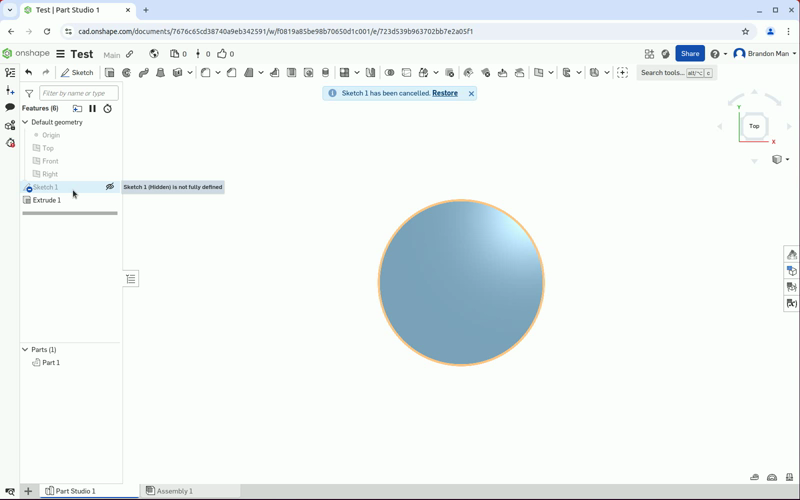
click(73, 189)
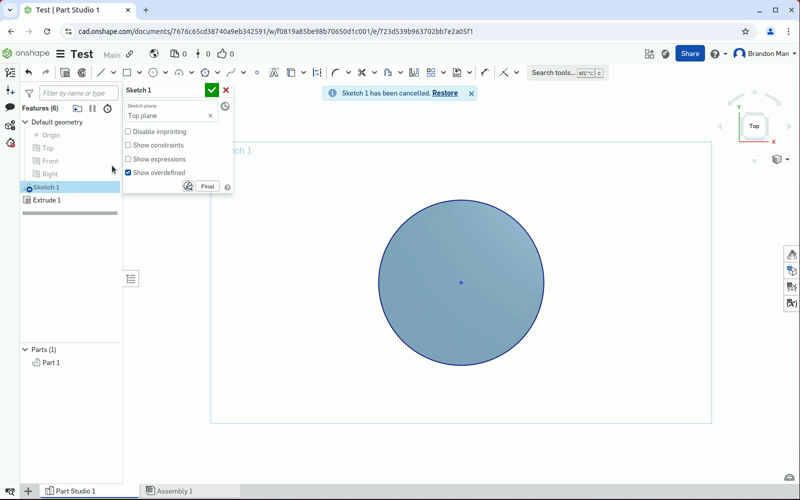
mouse_move(229, 92)
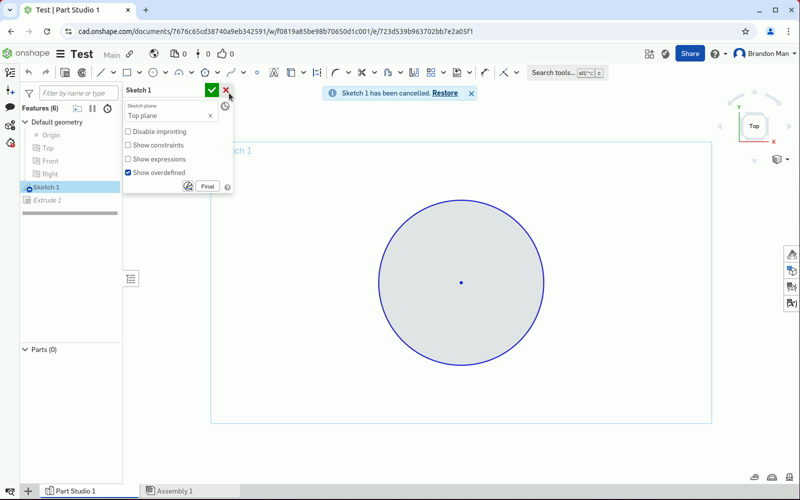
click(229, 92)
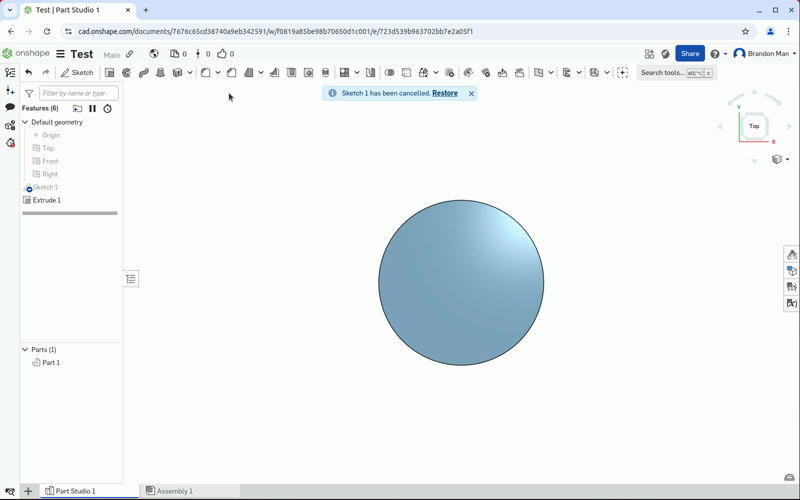
mouse_move(541, 75)
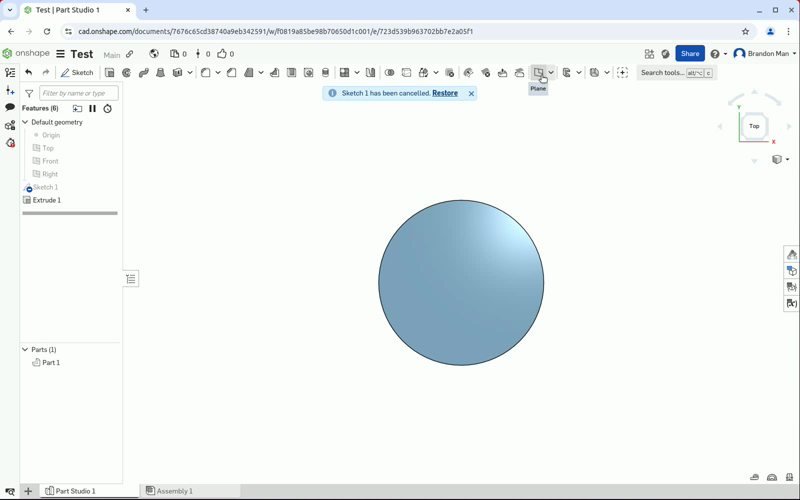
click(541, 75)
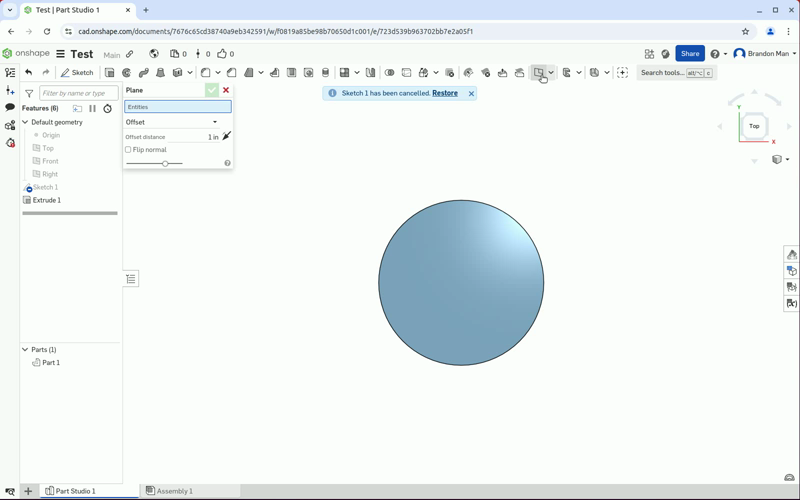
mouse_move(73, 150)
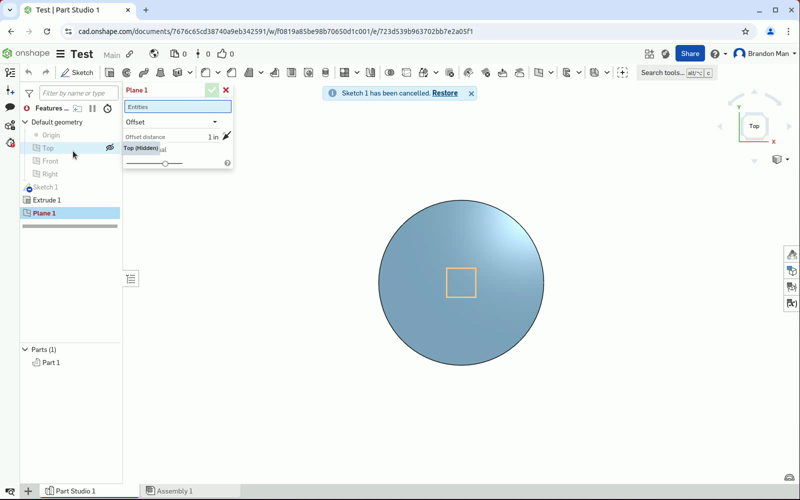
click(73, 150)
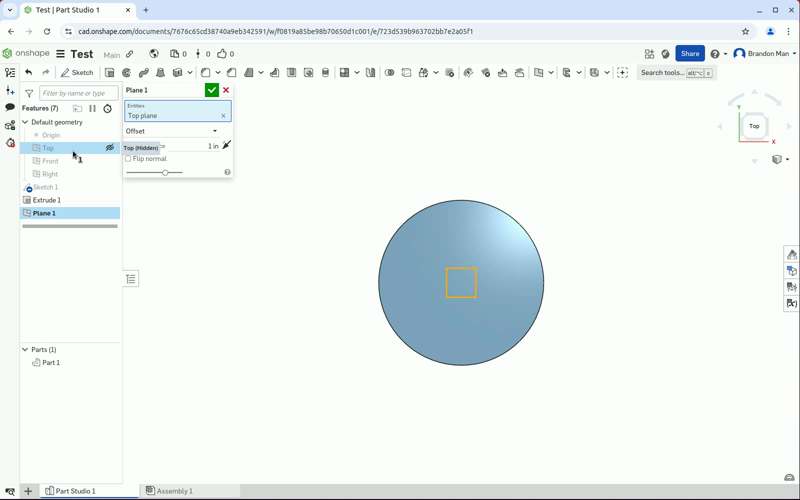
key(tab, 2)
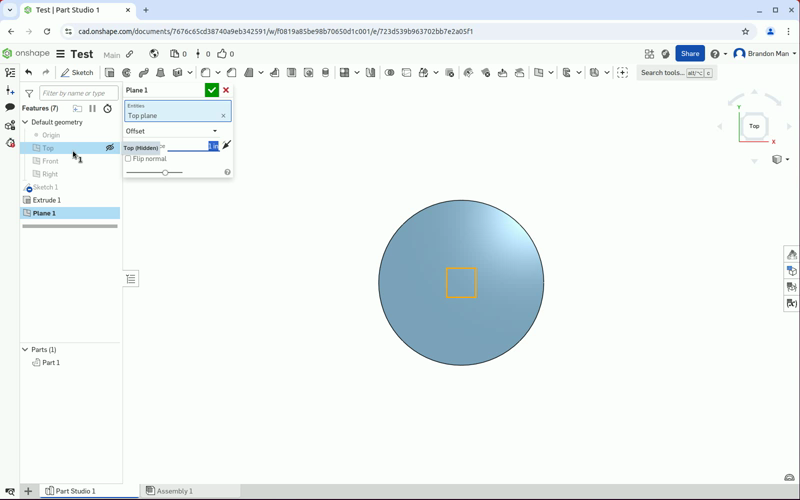
text(7.703)
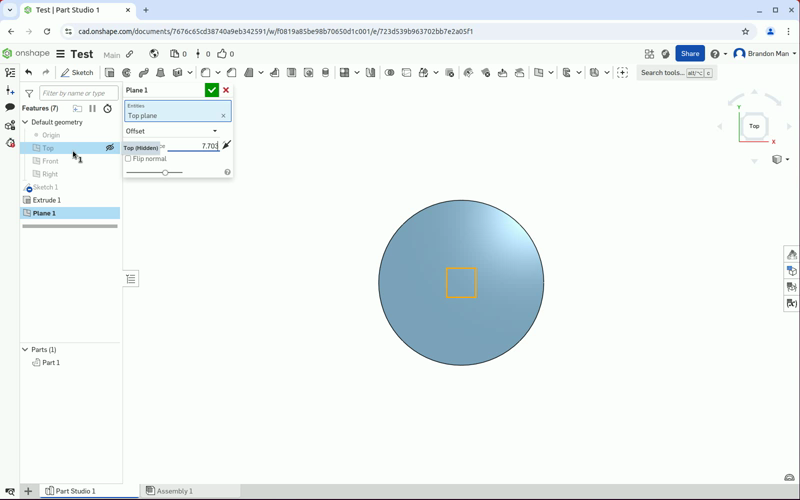
key(enter, 2)
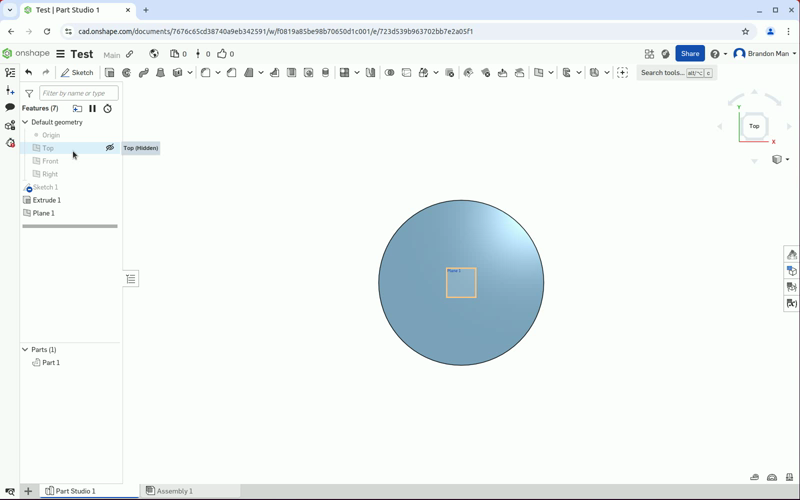
key(shift+s)
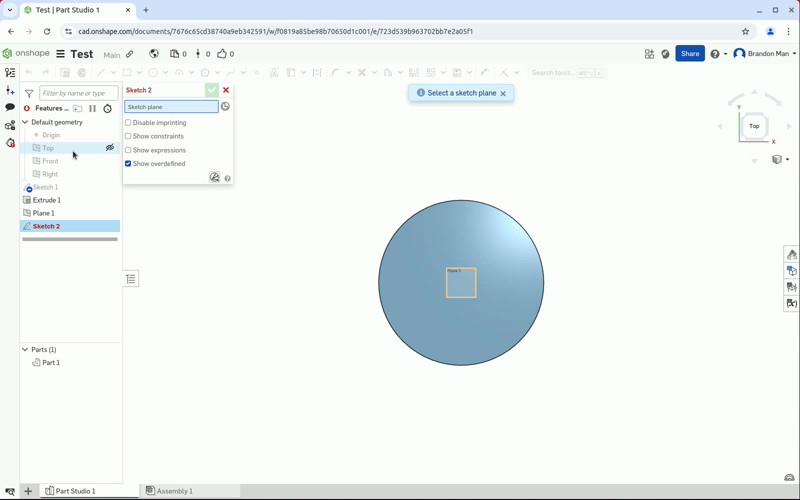
mouse_move(73, 215)
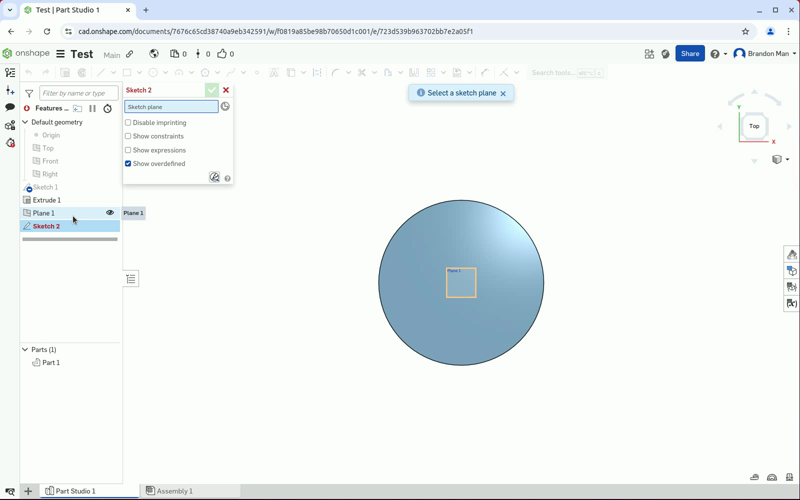
click(73, 215)
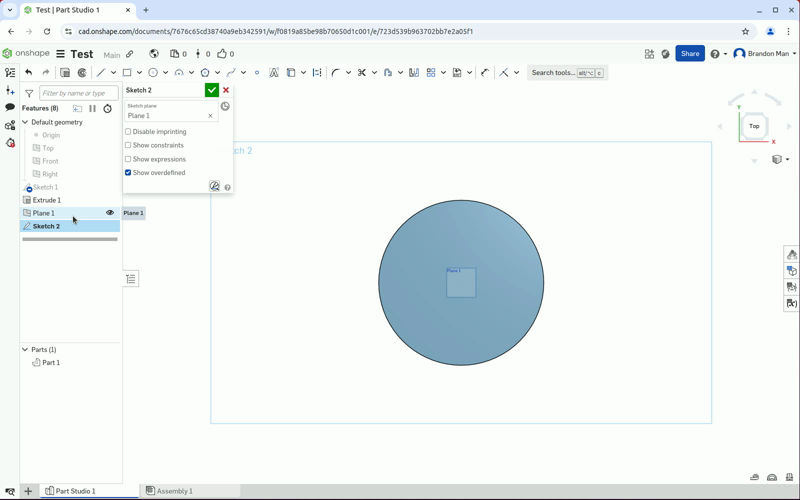
mouse_move(73, 352)
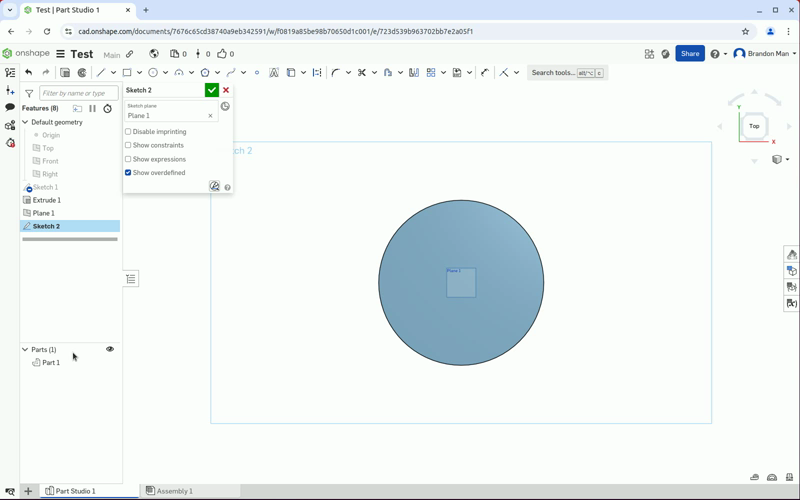
key(y)
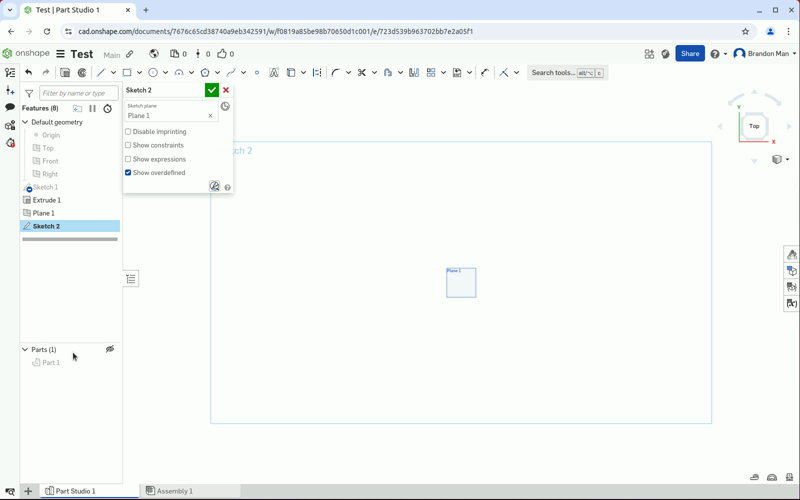
key(a)
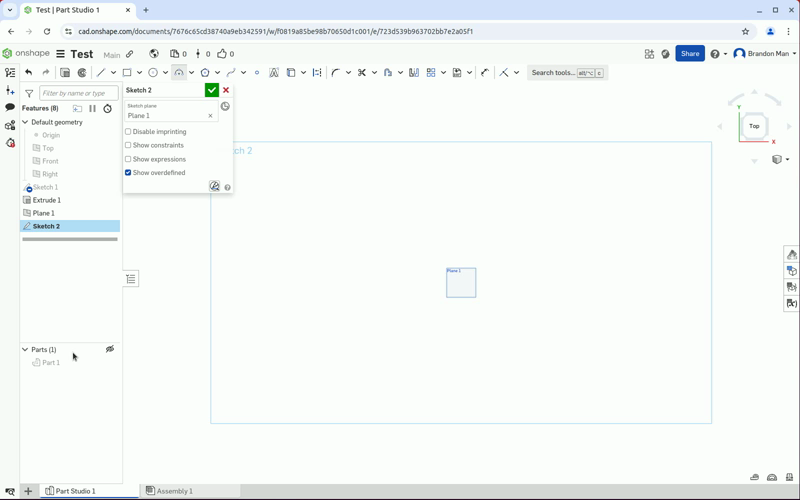
key_down(shift)
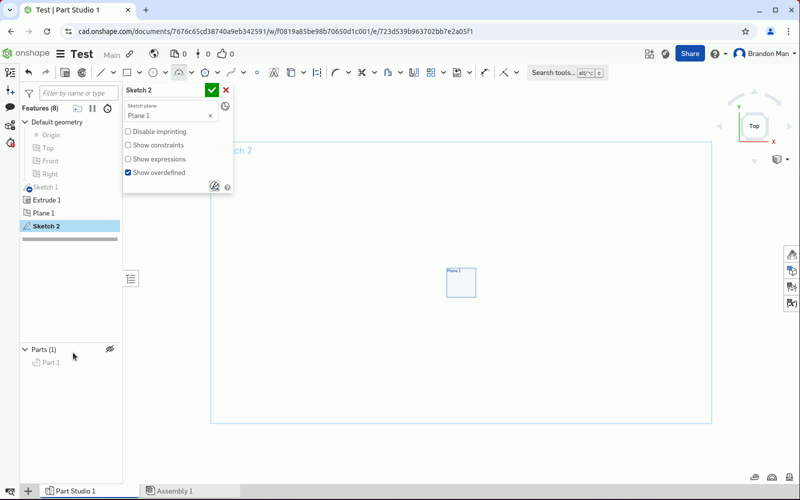
mouse_move(430, 206)
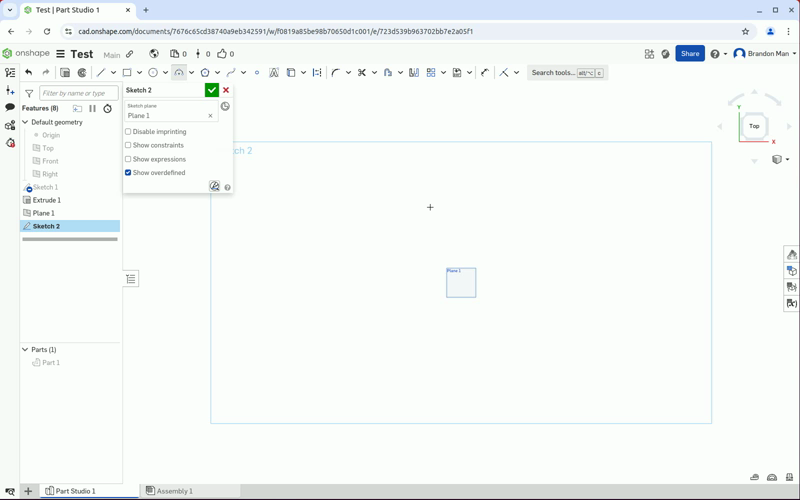
click(430, 206)
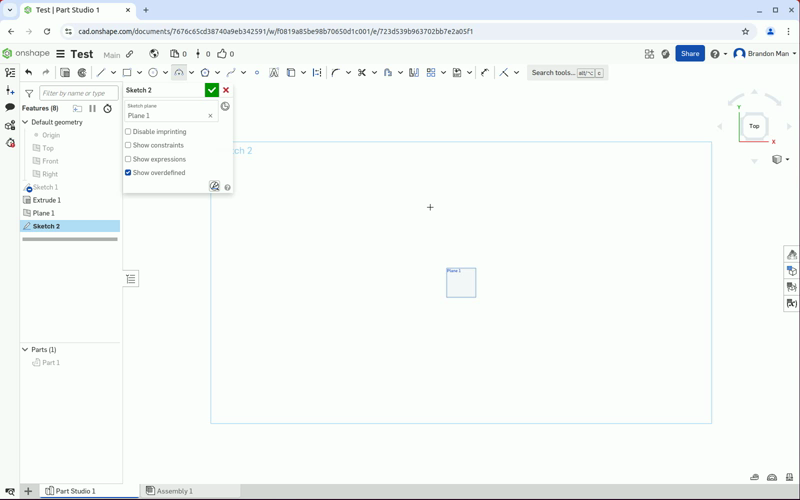
key_up(shift)
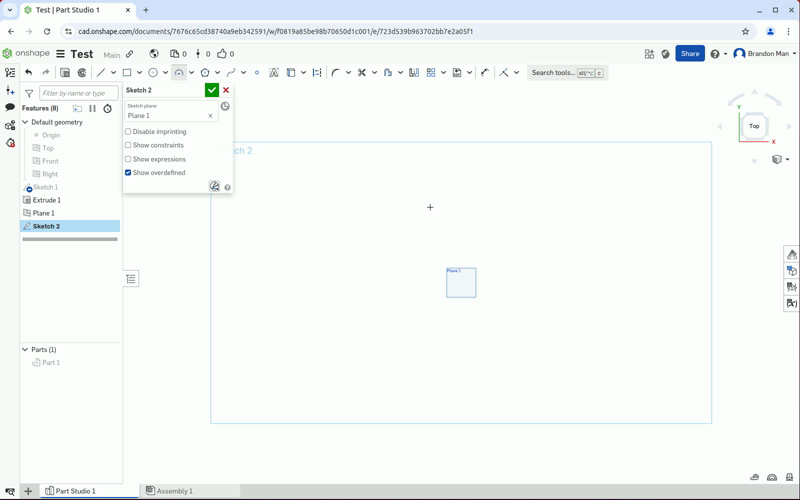
key_down(shift)
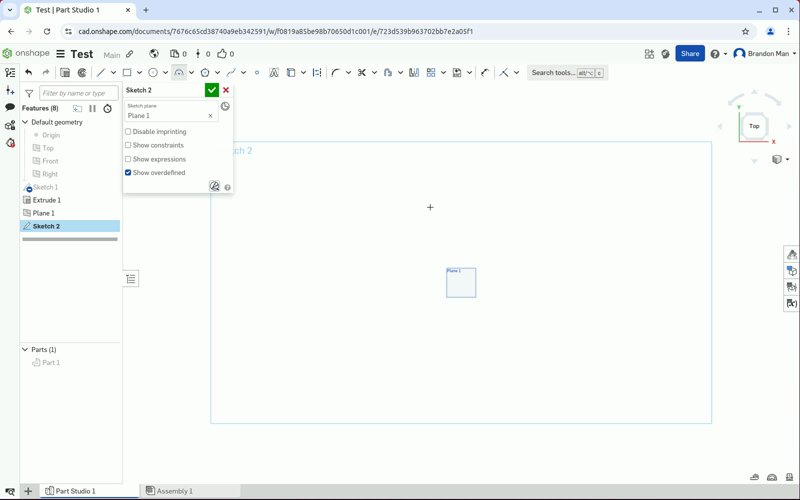
mouse_move(446, 202)
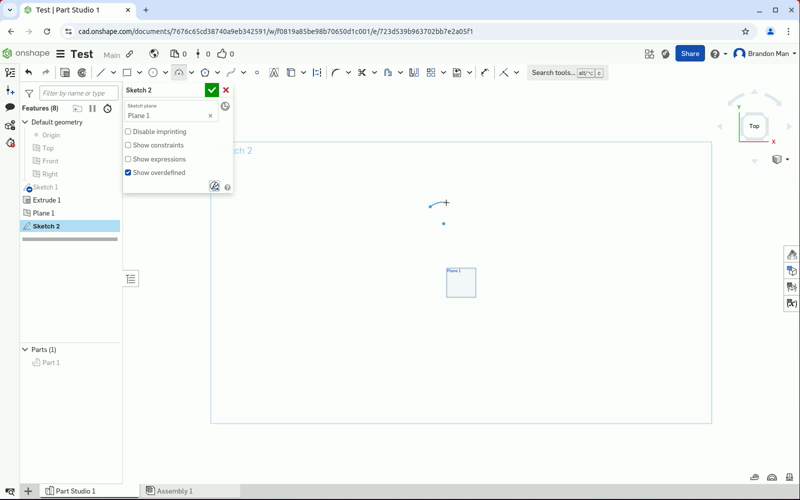
click(446, 202)
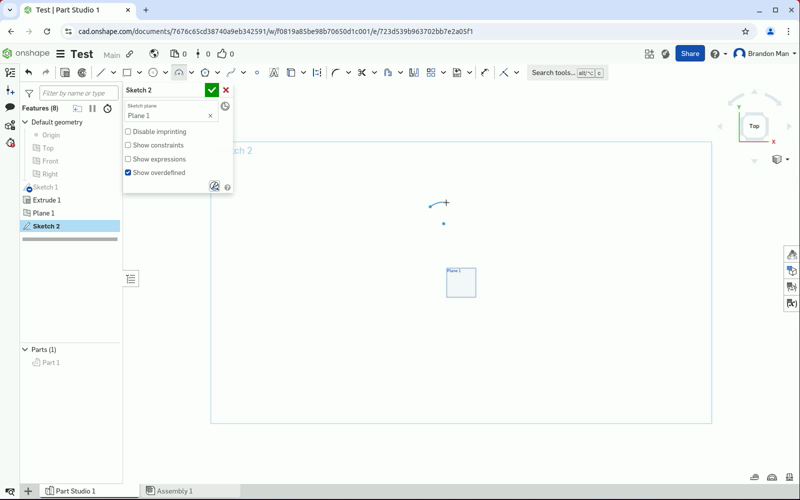
mouse_move(438, 204)
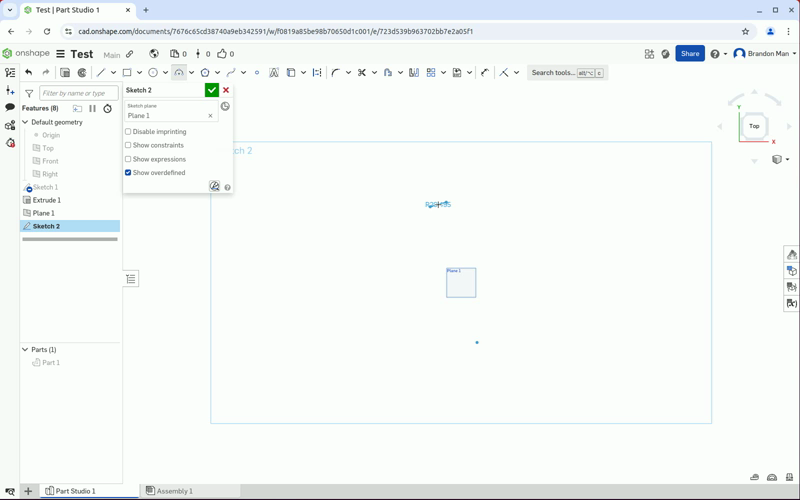
click(438, 204)
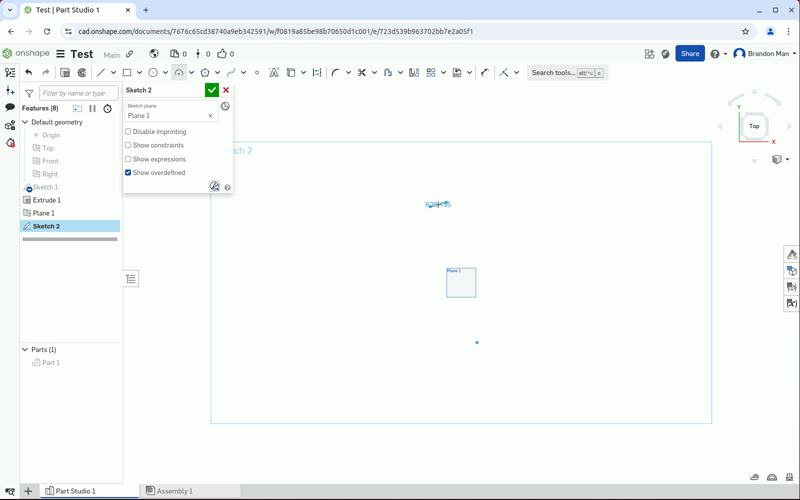
key_up(shift)
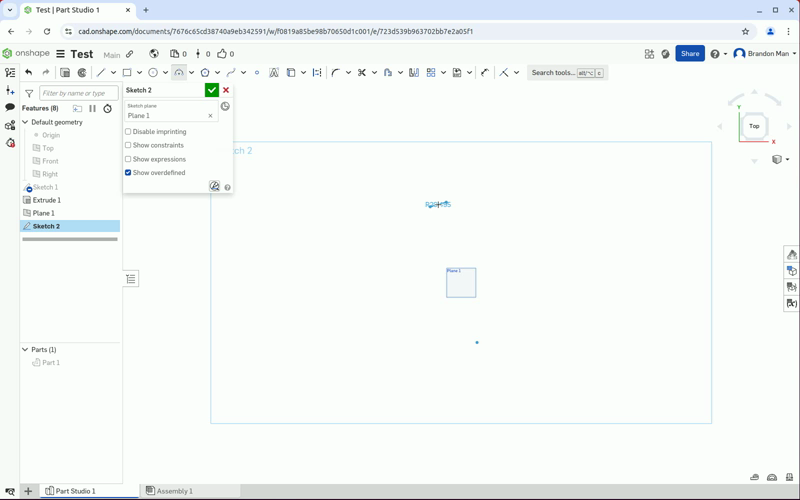
mouse_move(446, 202)
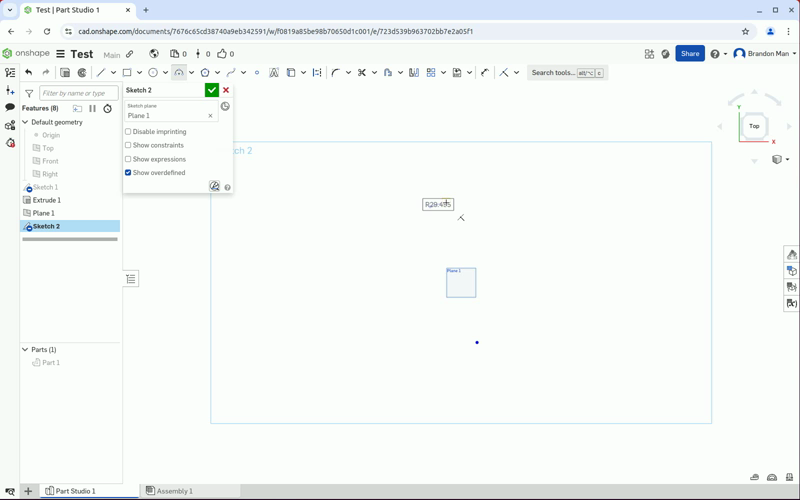
click(446, 202)
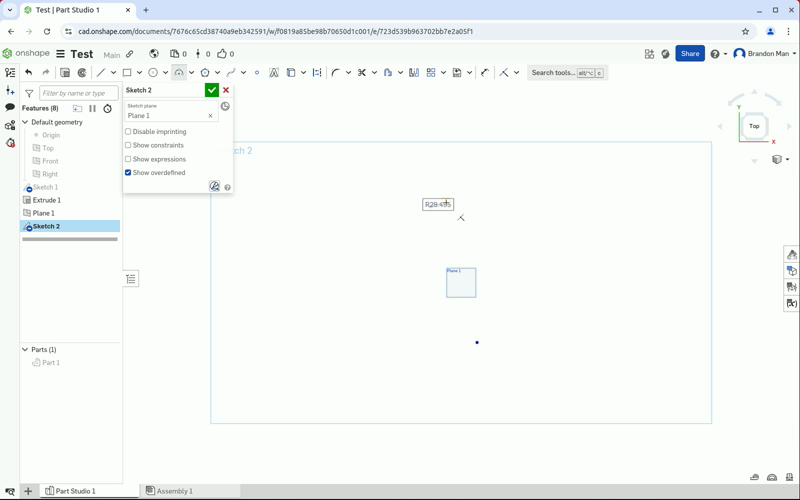
key_down(shift)
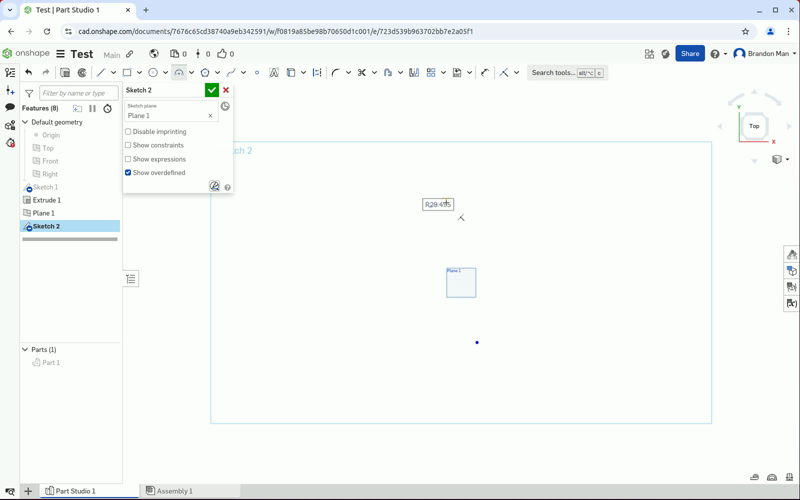
mouse_move(474, 202)
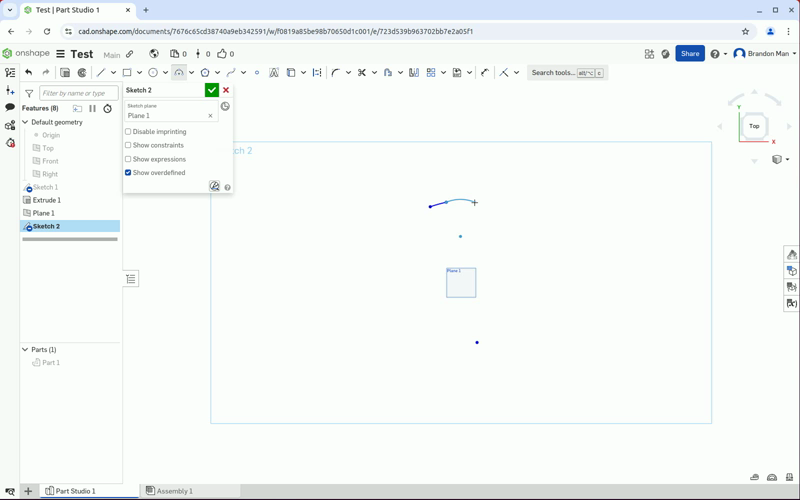
click(474, 202)
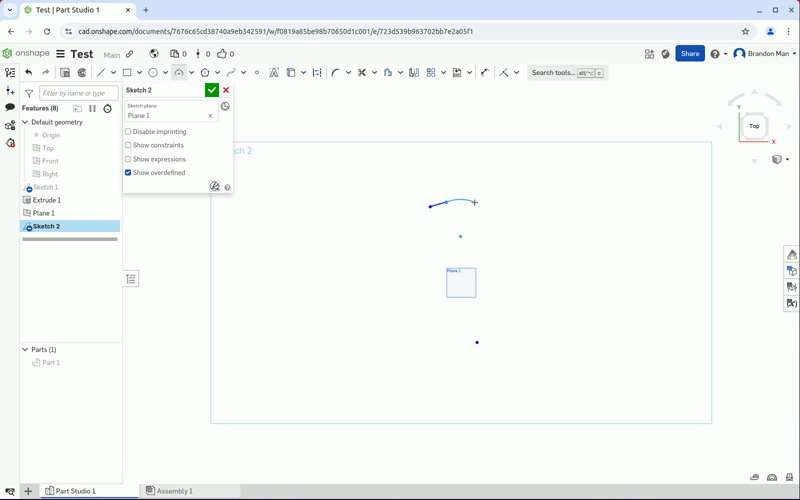
mouse_move(460, 186)
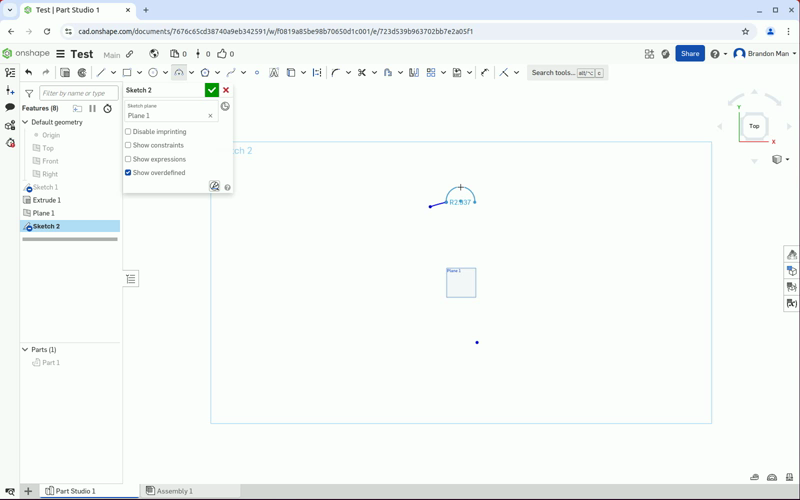
click(460, 186)
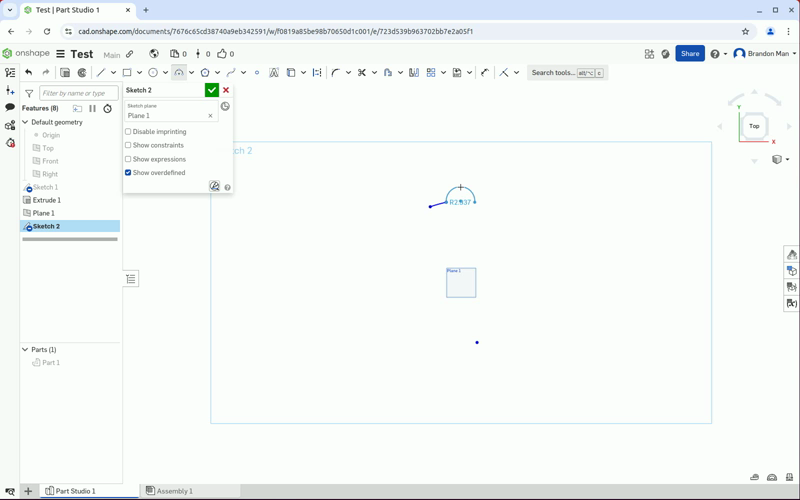
key_up(shift)
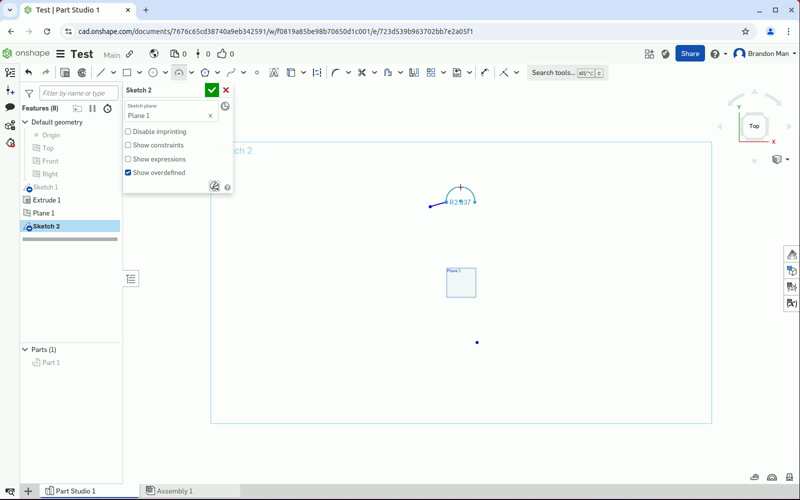
mouse_move(474, 202)
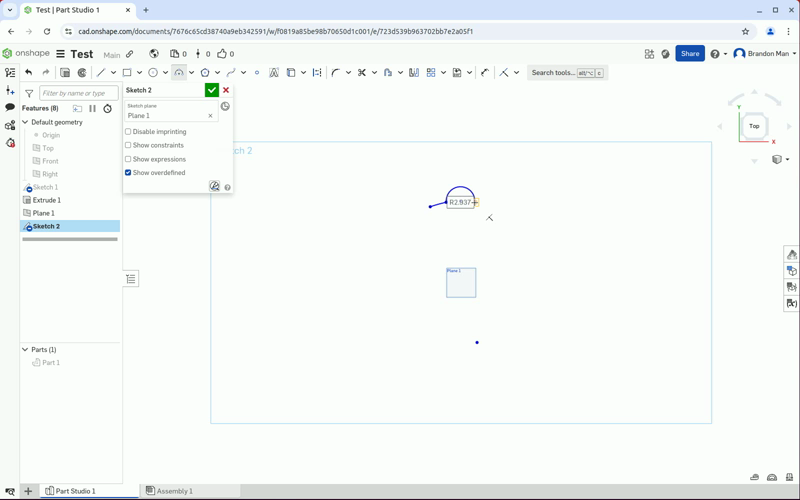
click(474, 202)
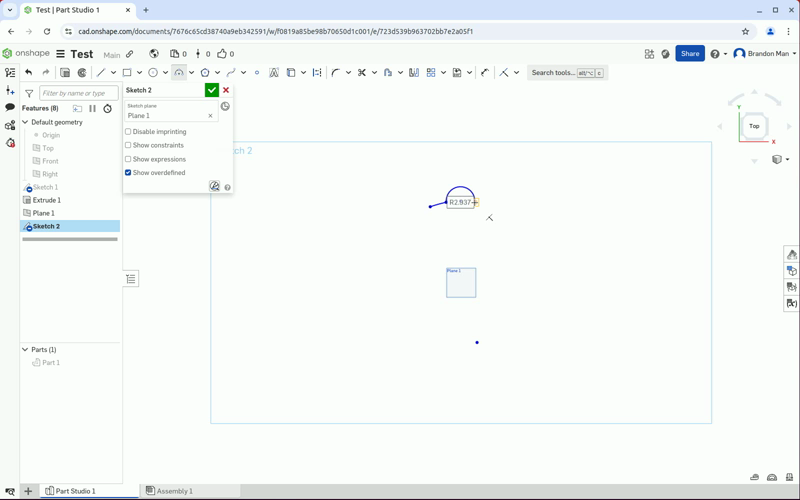
key_down(shift)
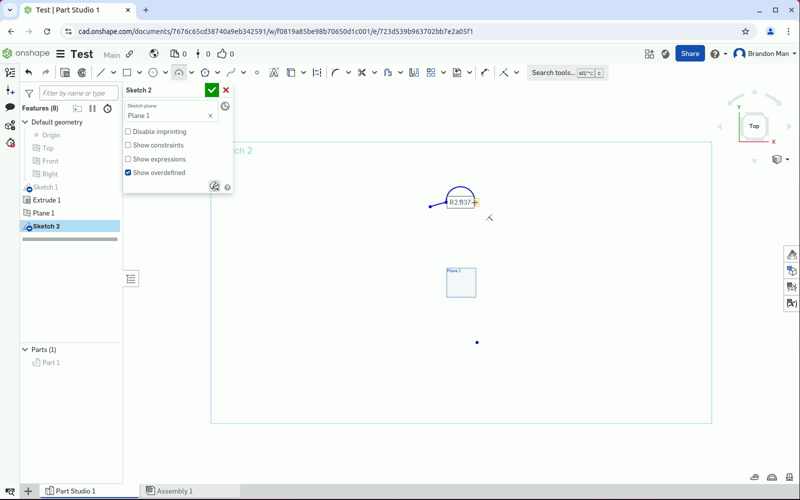
mouse_move(491, 206)
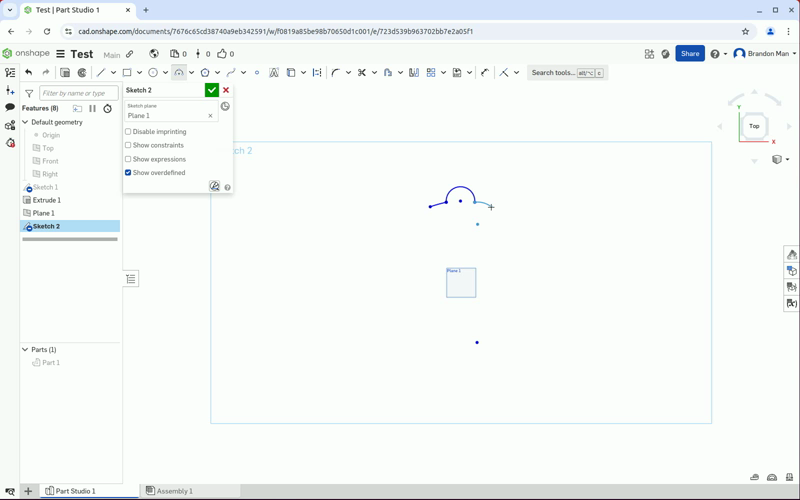
click(491, 206)
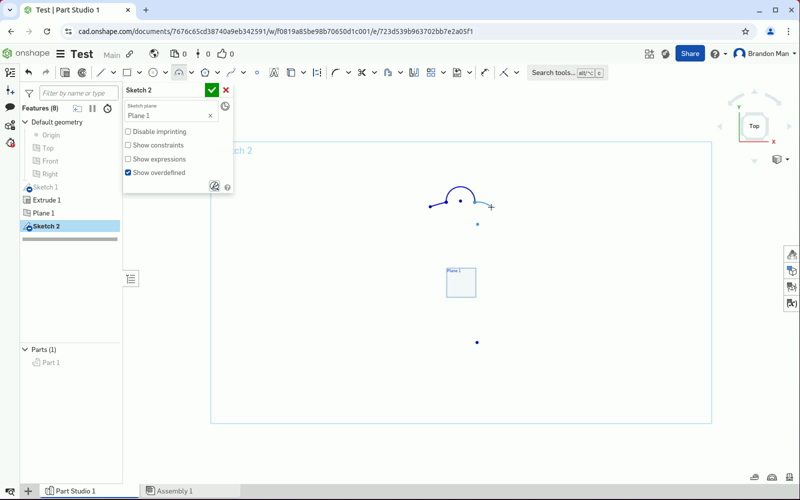
mouse_move(483, 204)
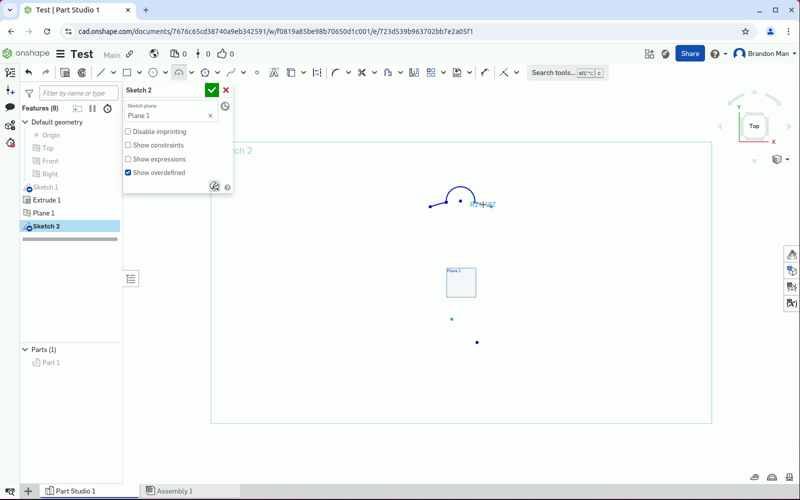
click(483, 204)
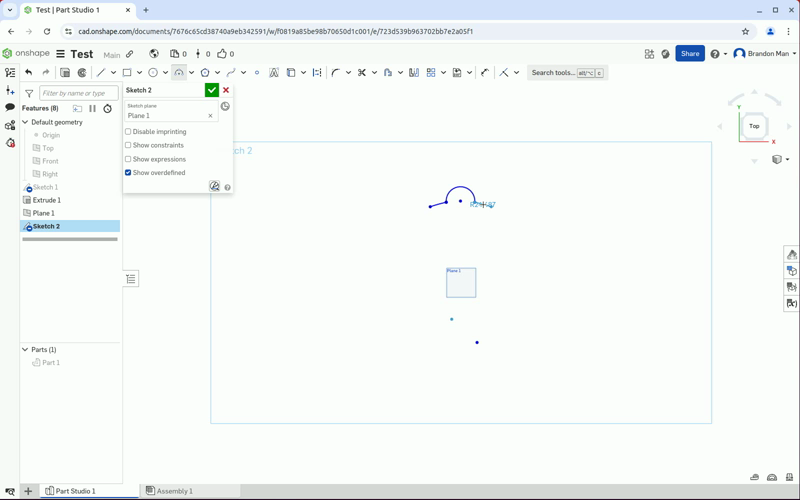
key_up(shift)
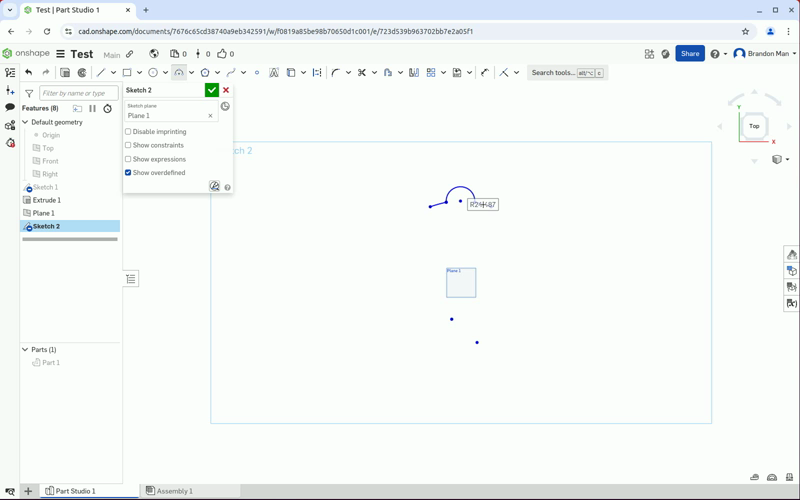
mouse_move(491, 206)
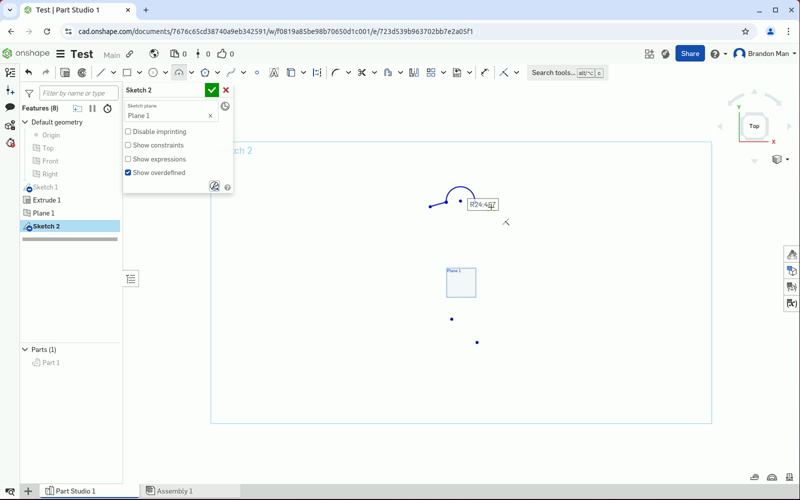
click(491, 206)
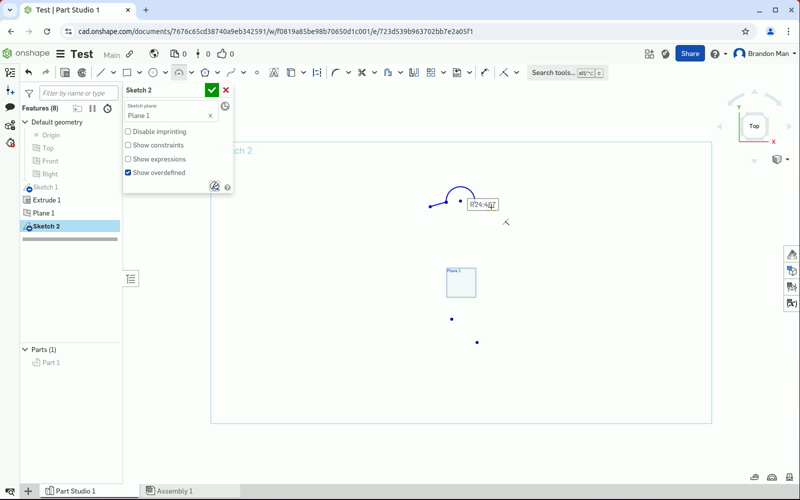
mouse_move(430, 206)
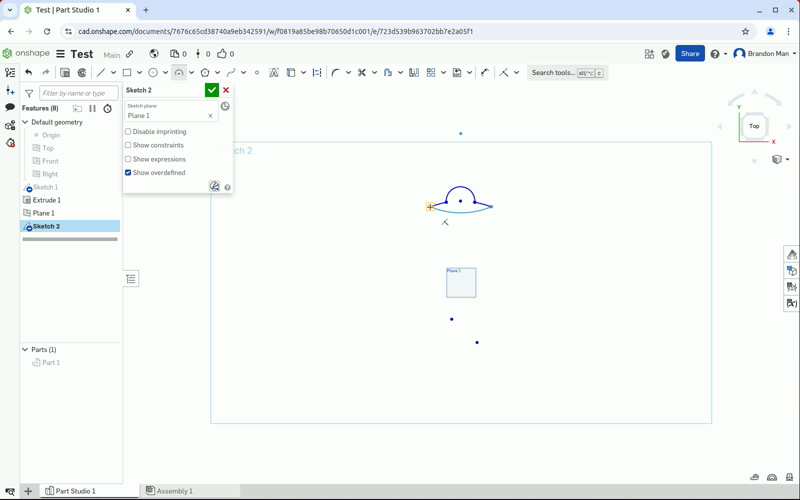
click(430, 206)
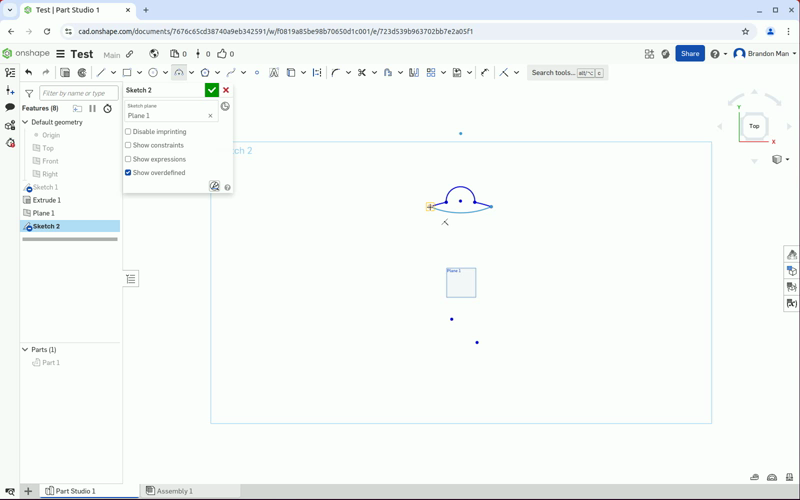
key_down(shift)
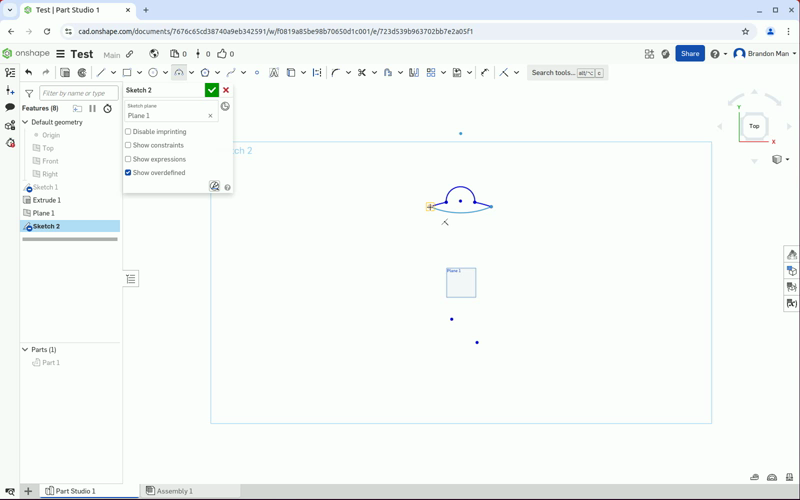
mouse_move(460, 170)
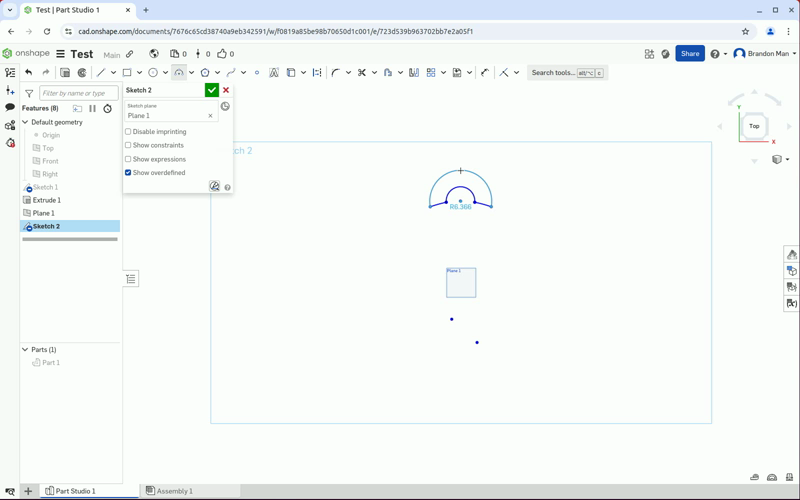
click(460, 170)
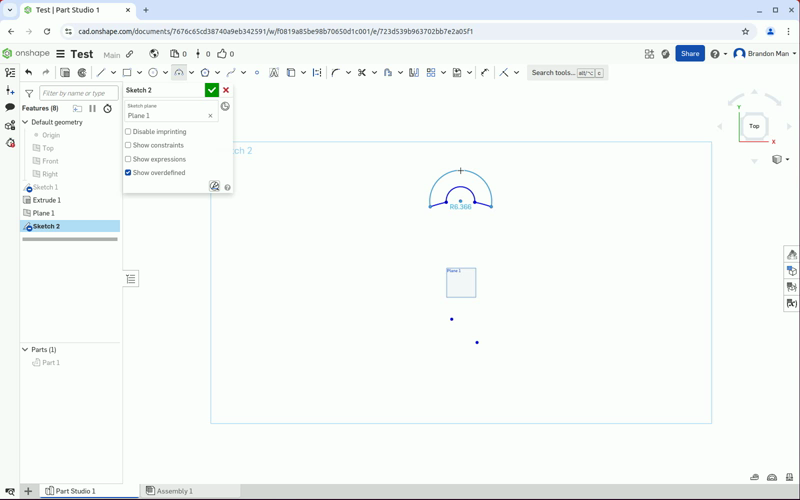
key_up(shift)
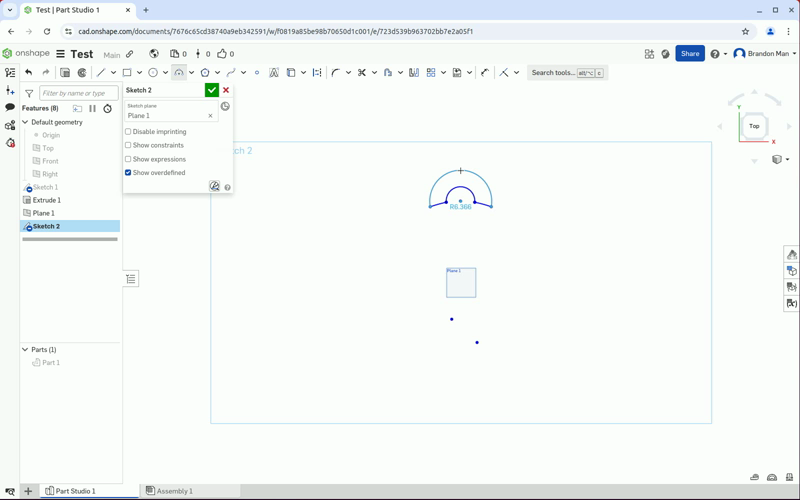
key(esc)
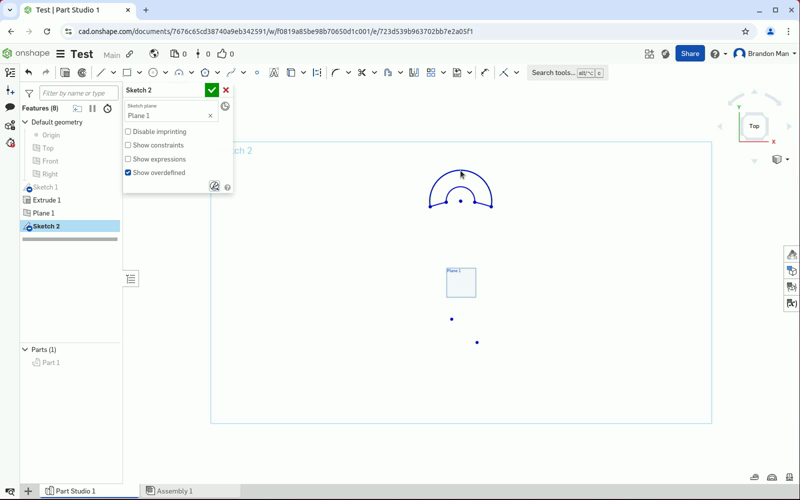
mouse_move(482, 201)
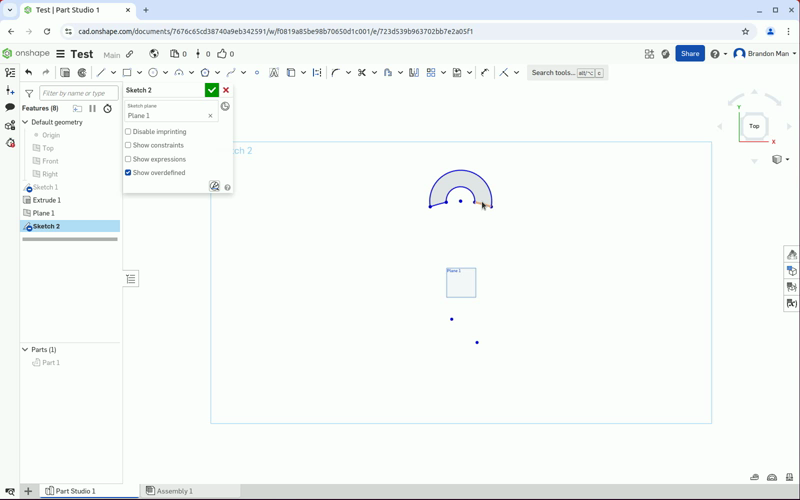
scroll(6)
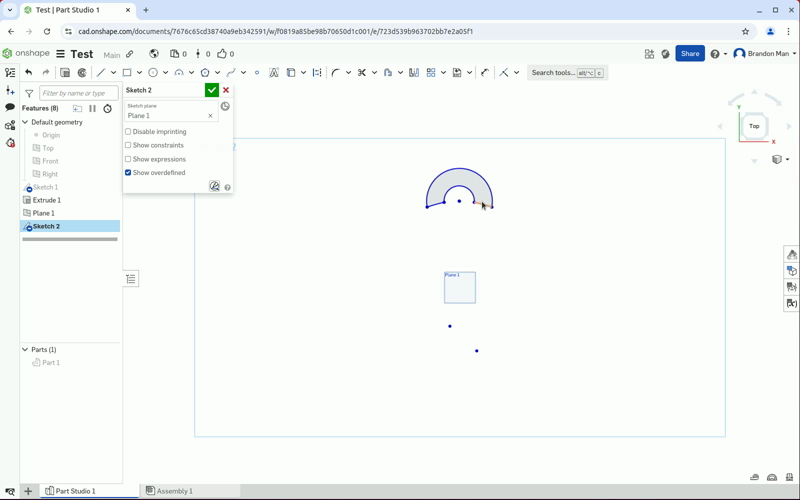
scroll(6)
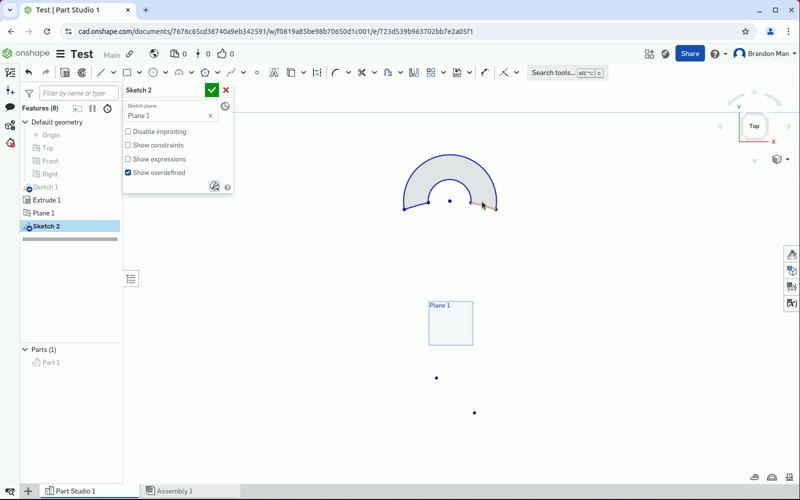
scroll(6)
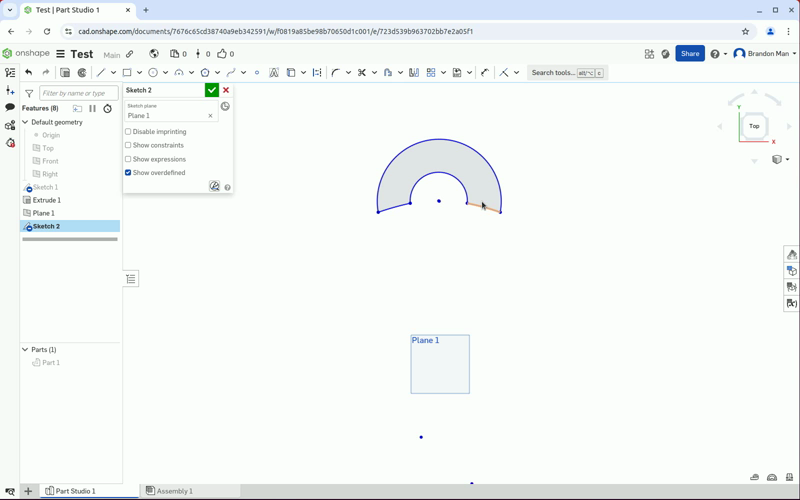
scroll(6)
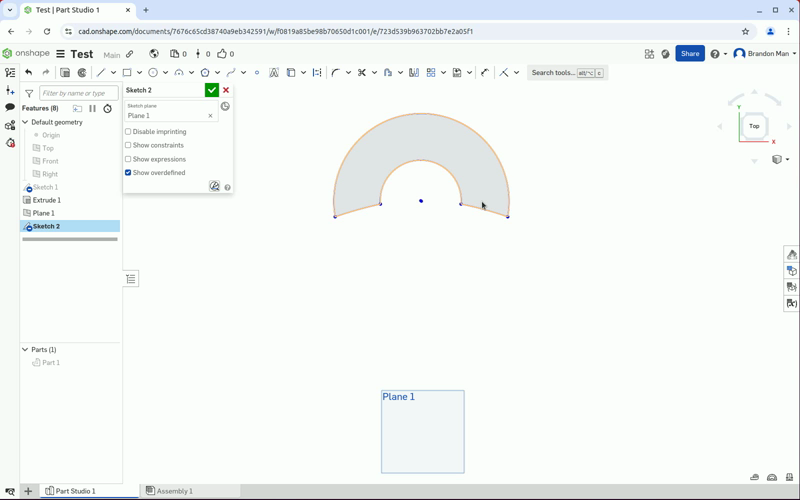
scroll(6)
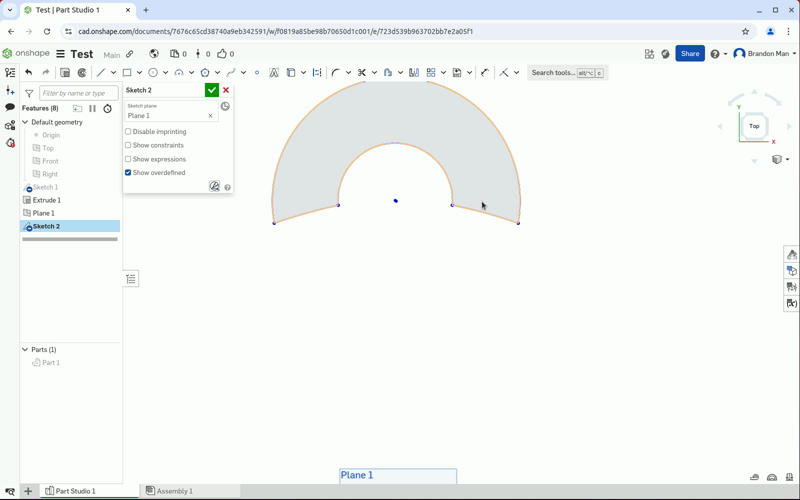
scroll(6)
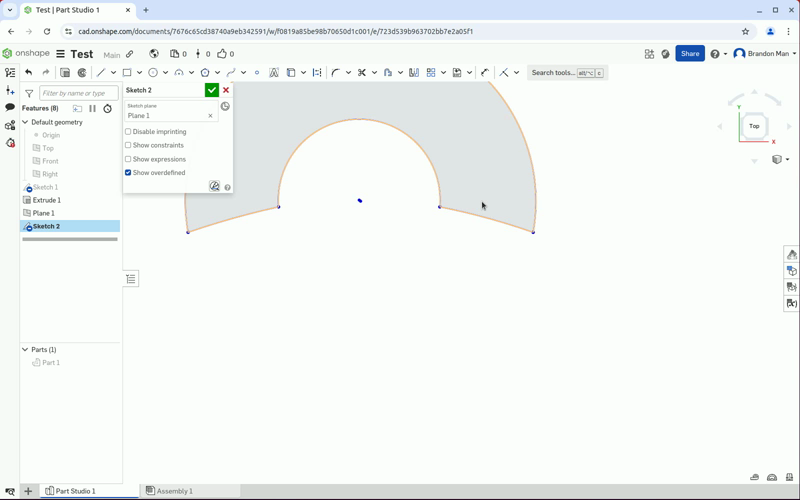
scroll(6)
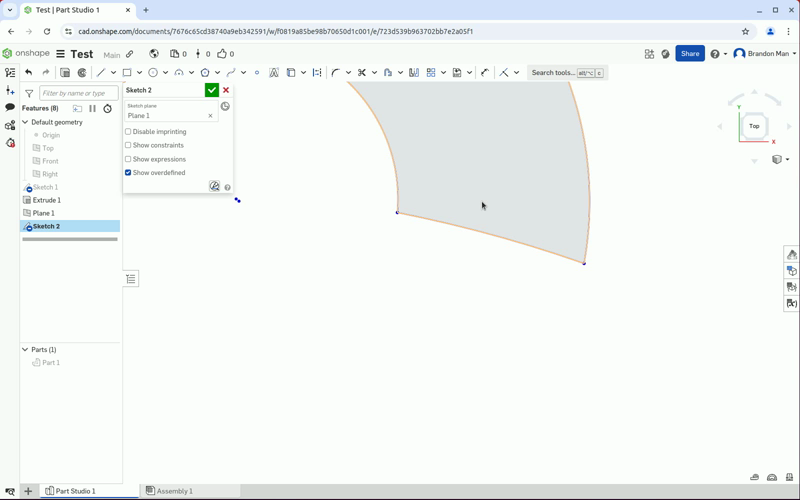
click(482, 201)
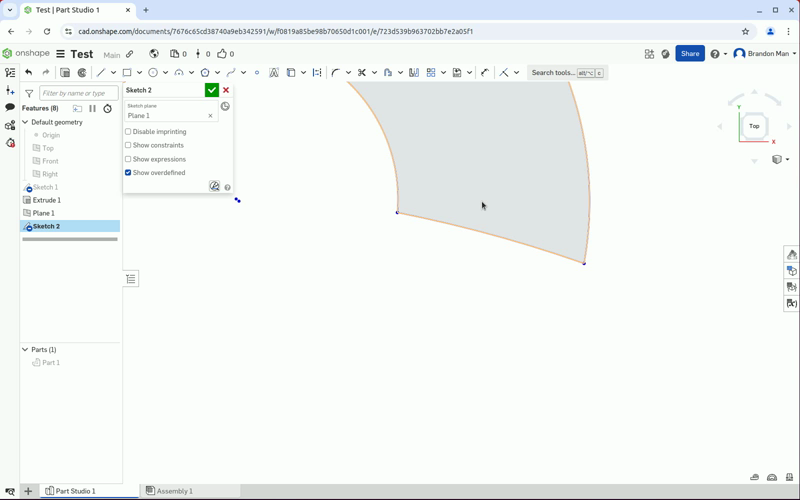
scroll(-6)
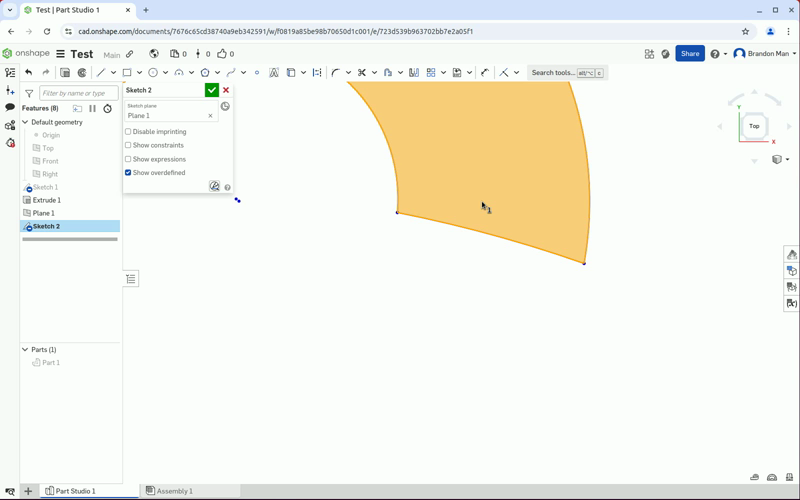
scroll(-6)
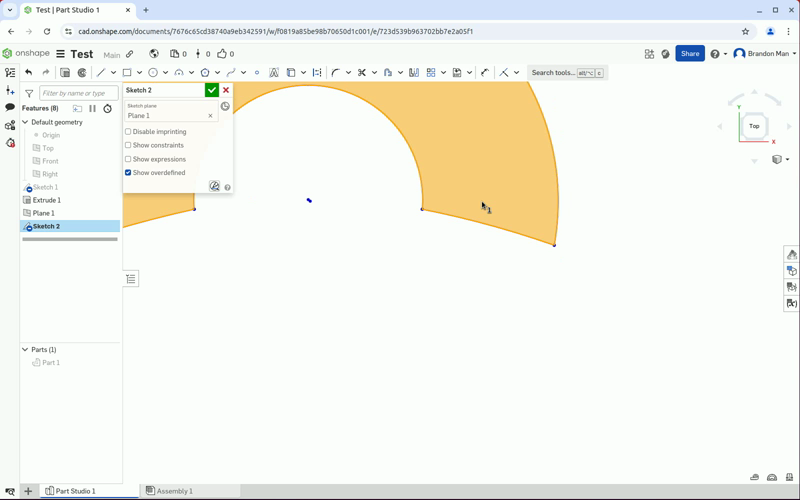
scroll(-6)
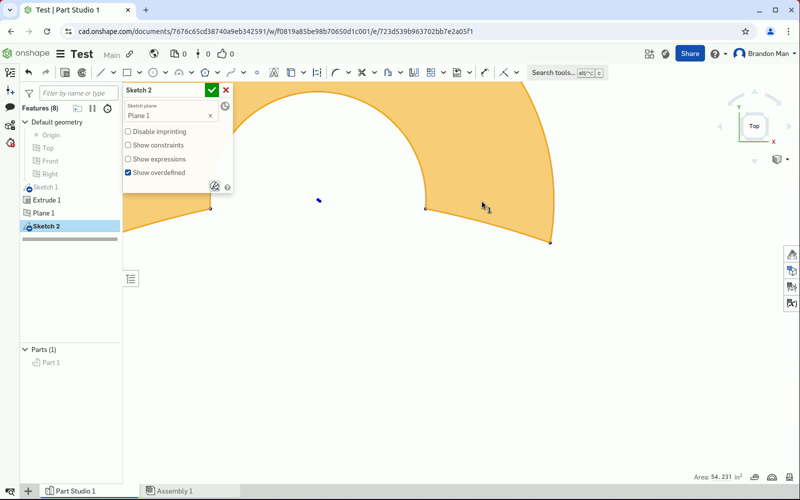
scroll(-6)
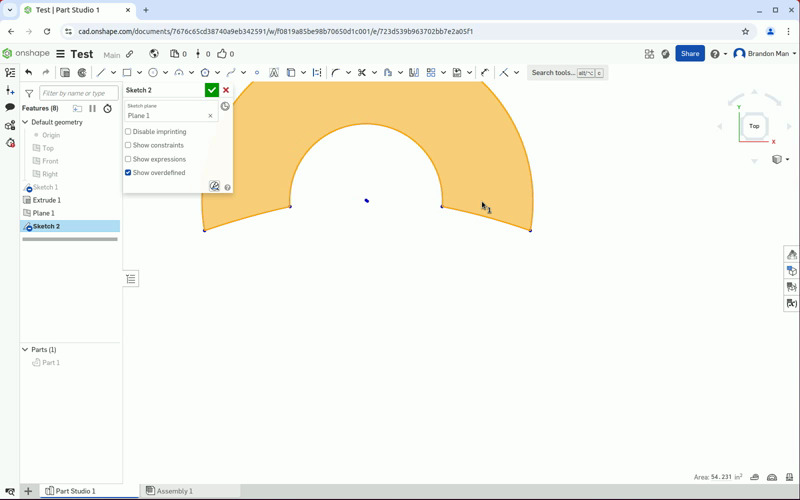
scroll(-6)
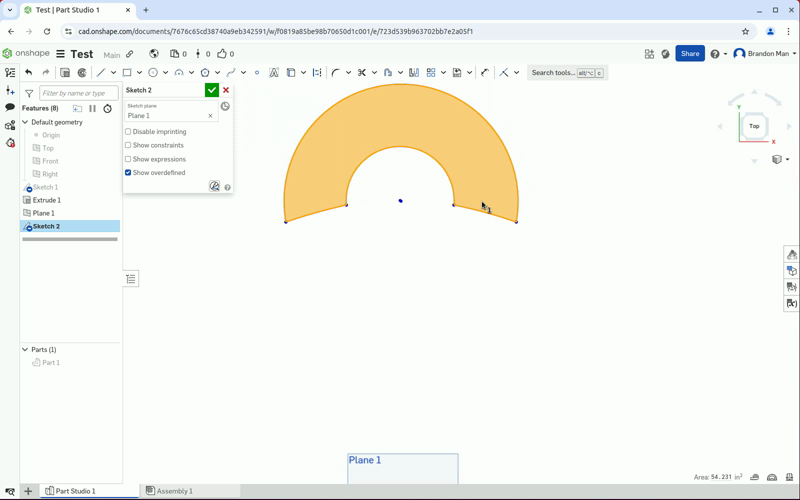
scroll(-6)
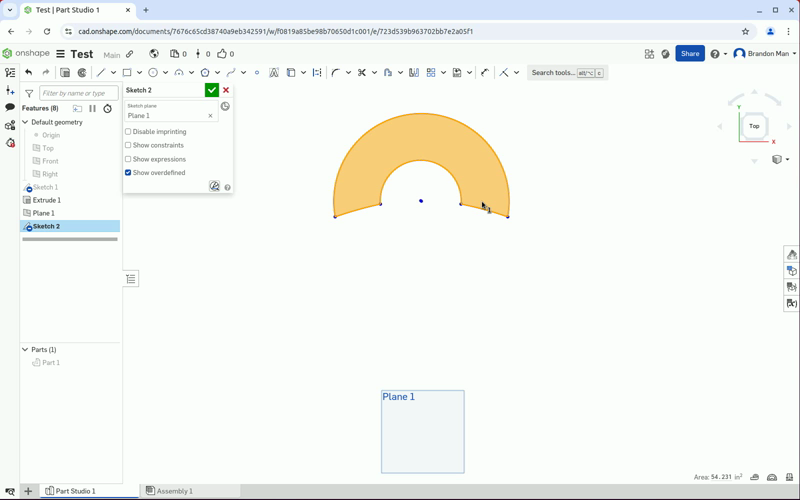
scroll(-6)
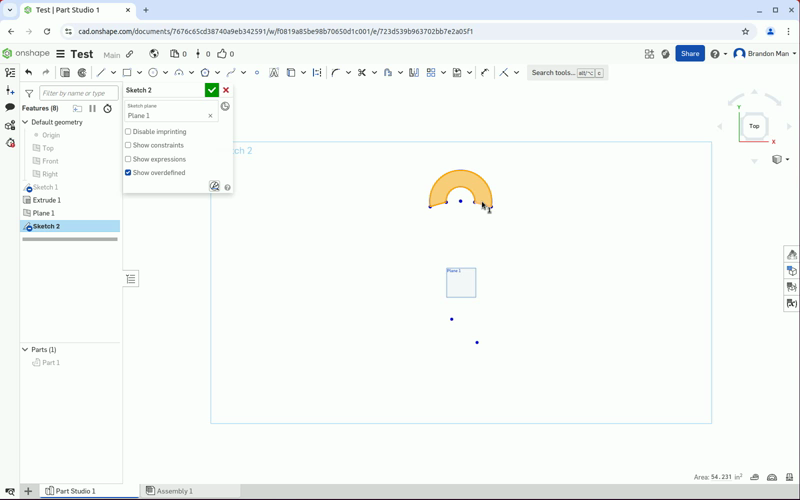
mouse_move(73, 352)
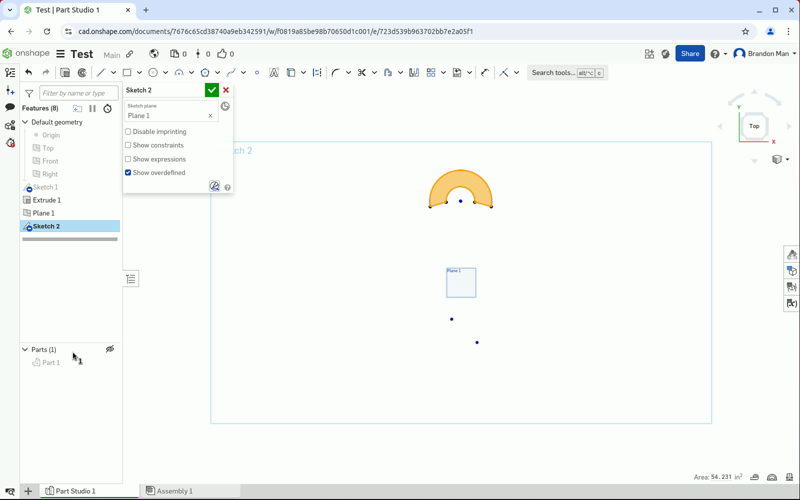
key(shift+y)
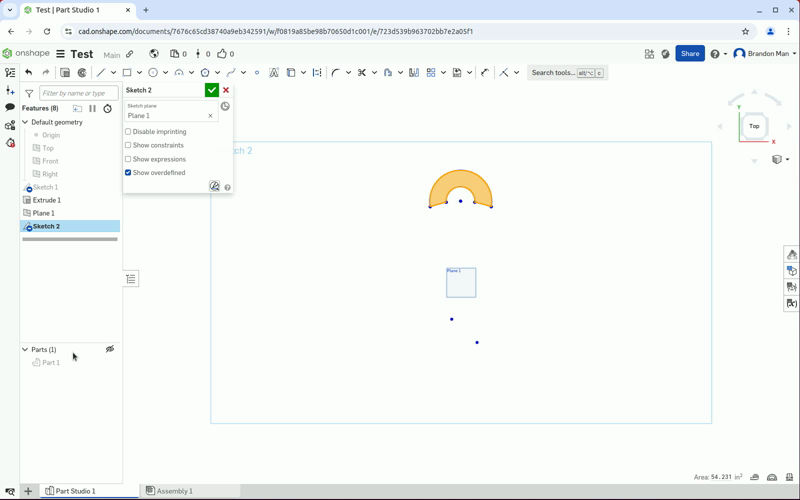
key(shift+e)
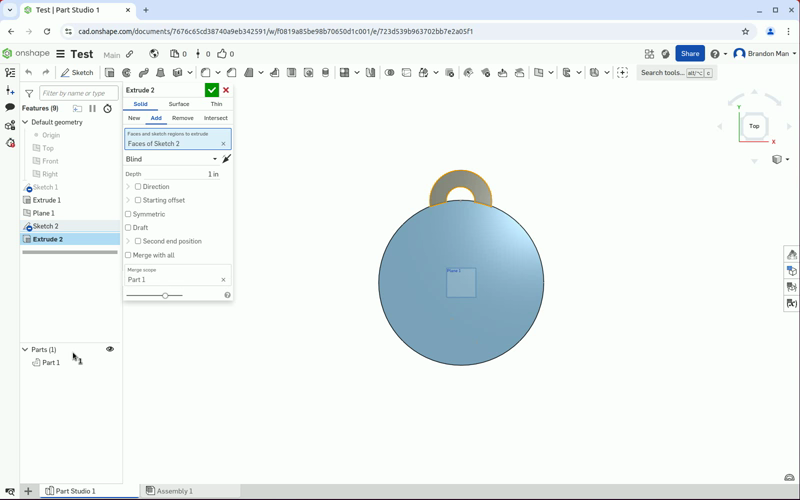
mouse_move(143, 106)
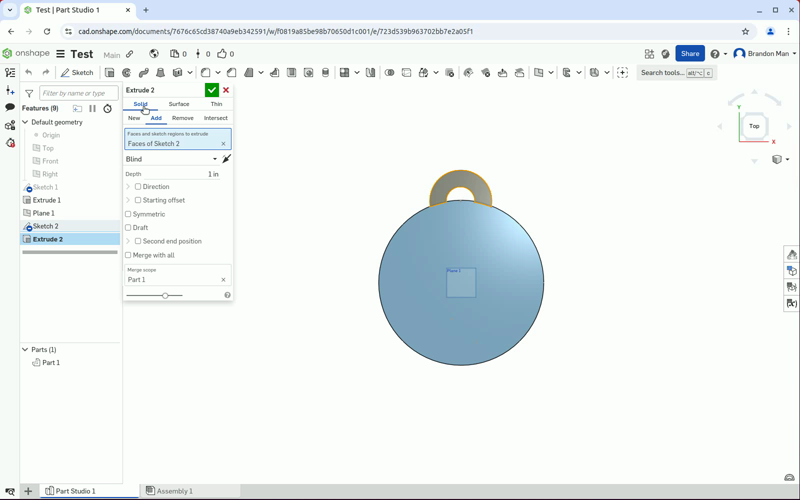
click(143, 106)
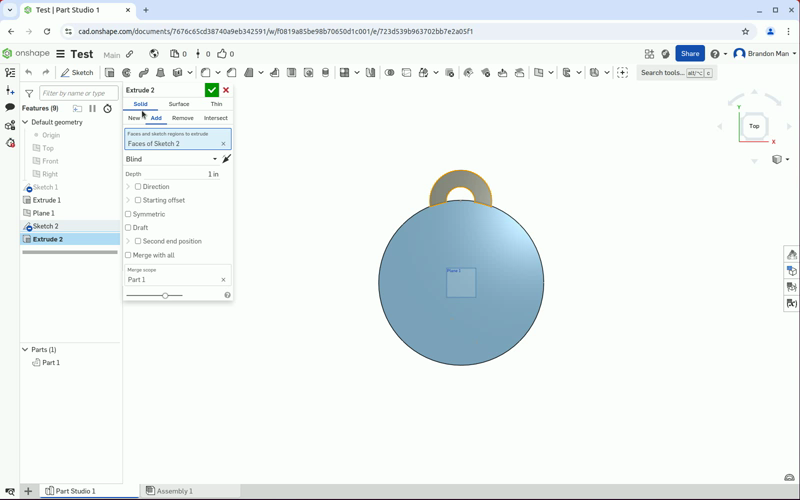
mouse_move(137, 120)
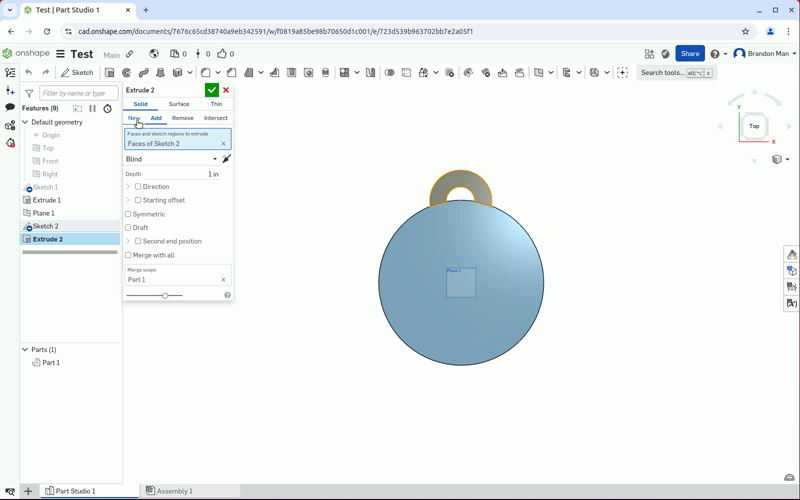
click(137, 120)
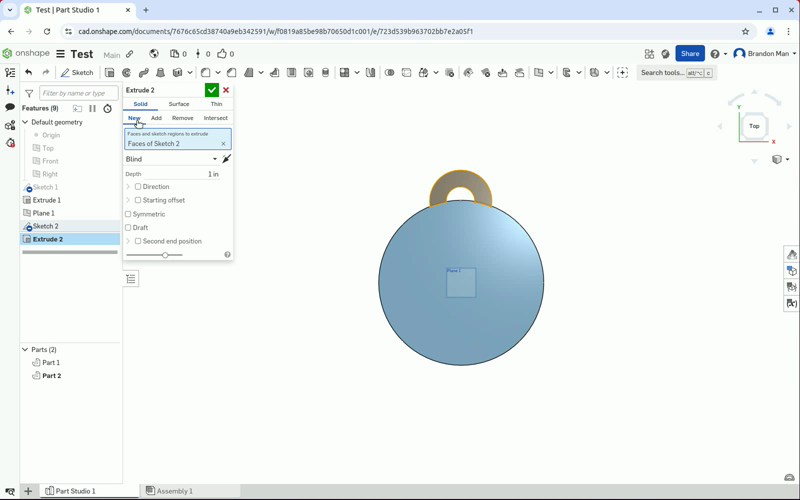
key(tab, 4)
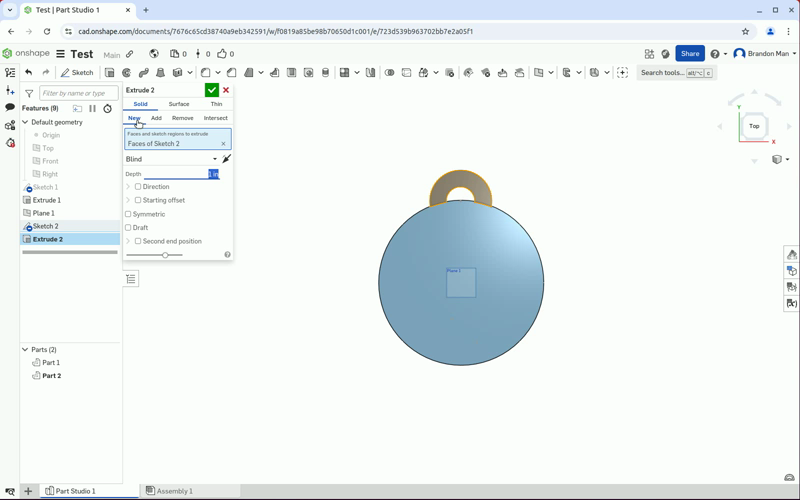
text(-7.703)
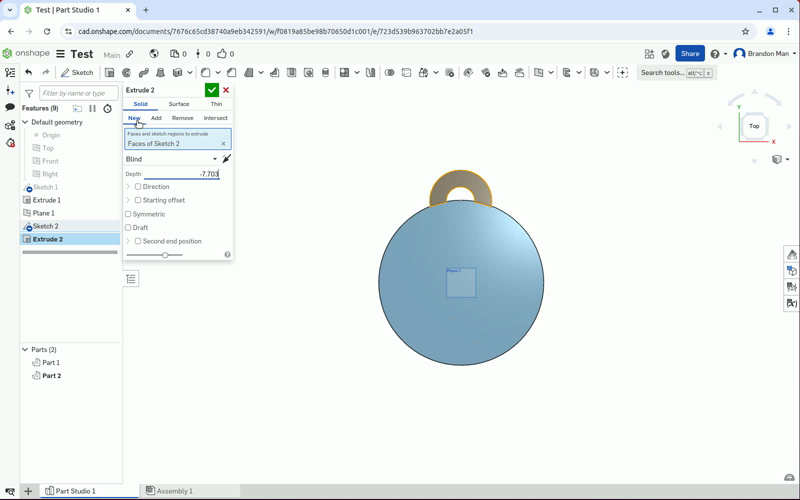
key(enter)
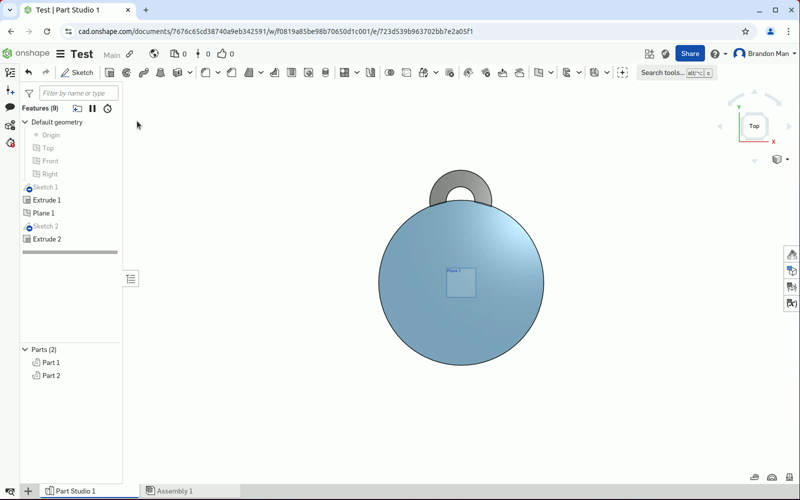
key(shift+h)
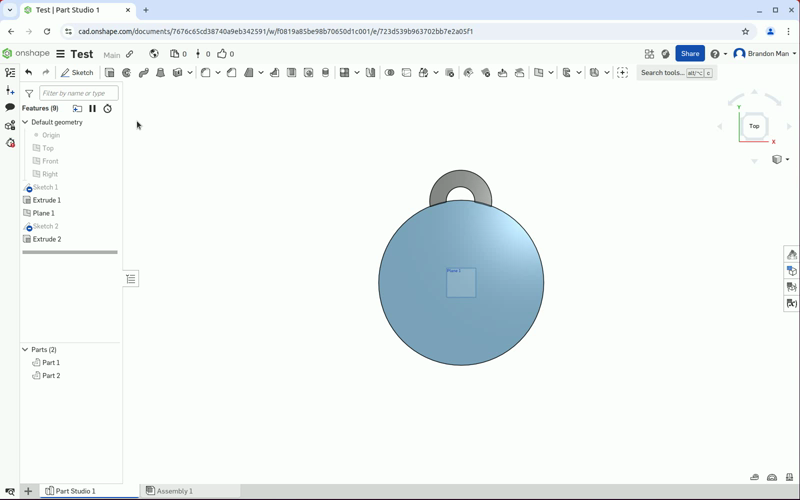
key(shift+h)
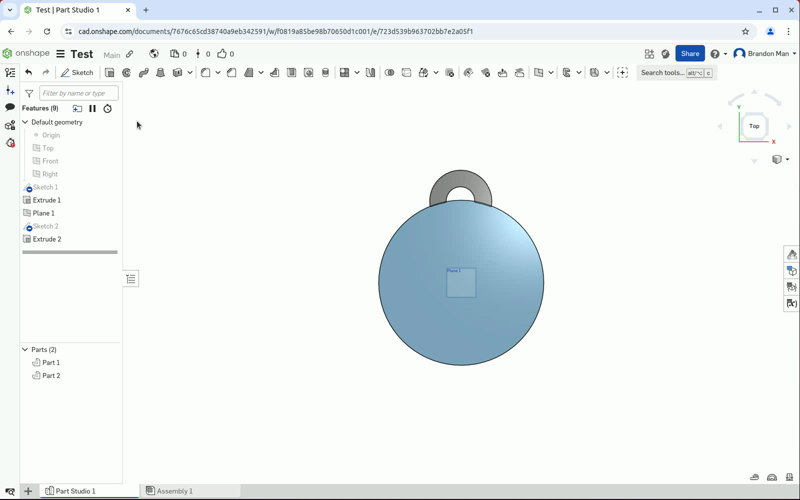
mouse_move(73, 189)
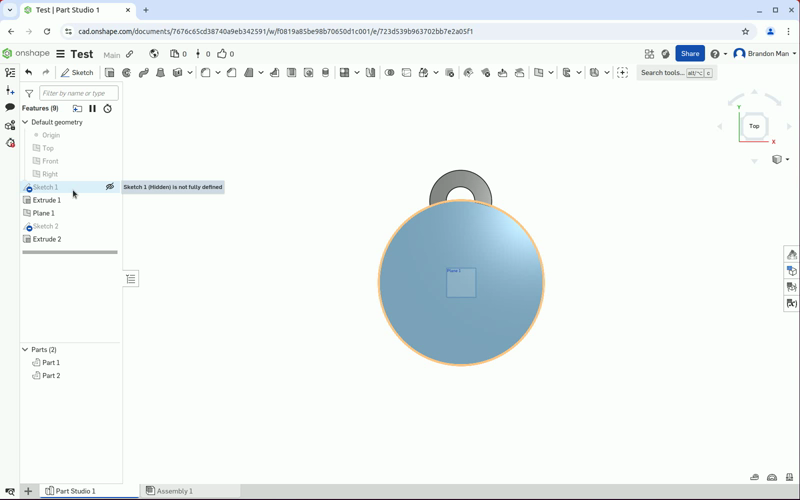
click(73, 189)
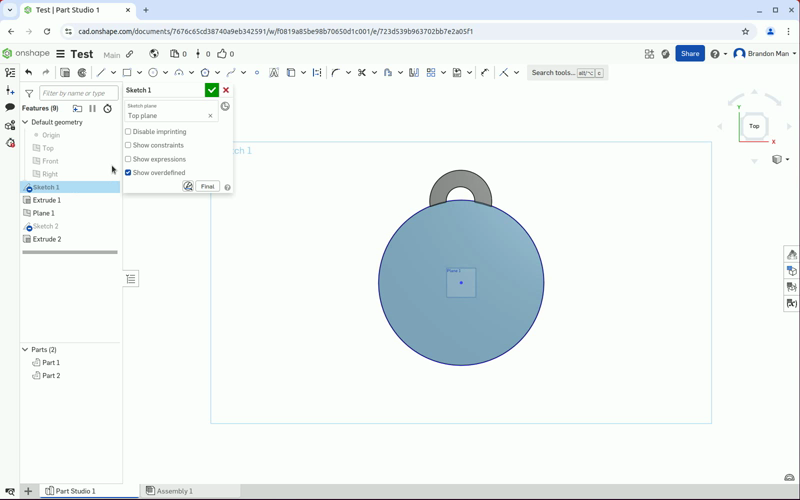
mouse_move(229, 92)
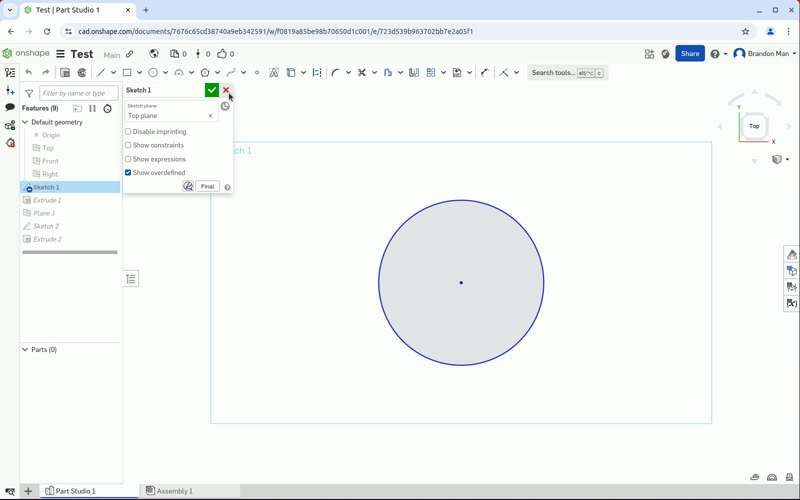
click(229, 92)
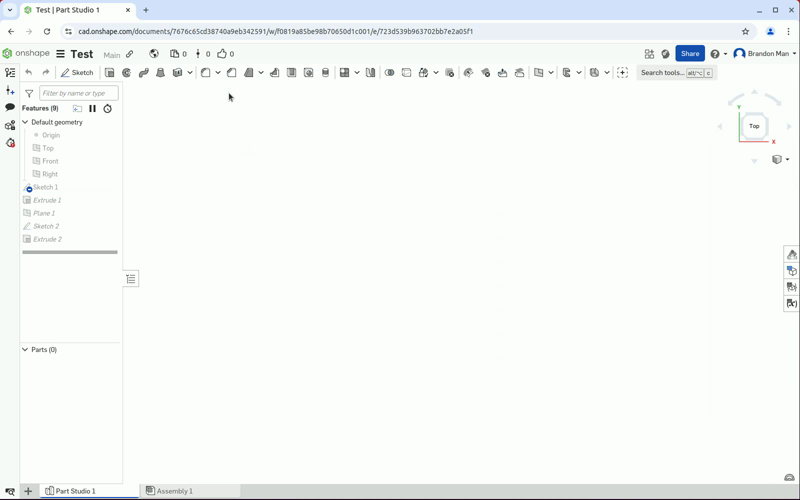
key(shift+s)
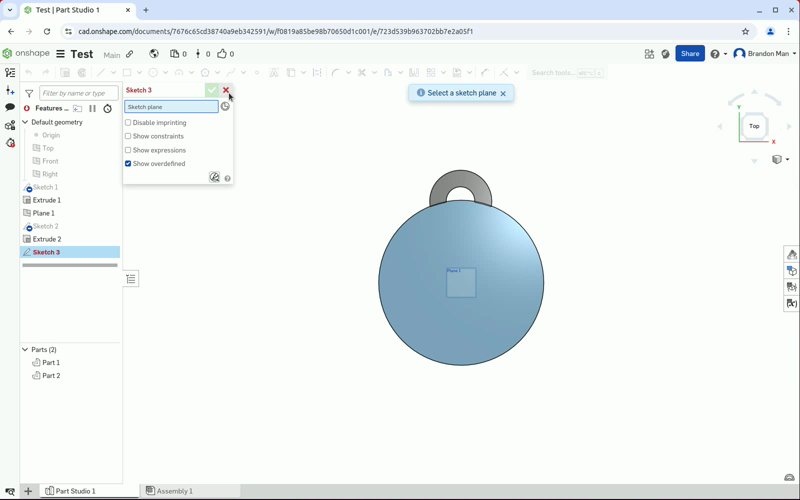
mouse_move(73, 215)
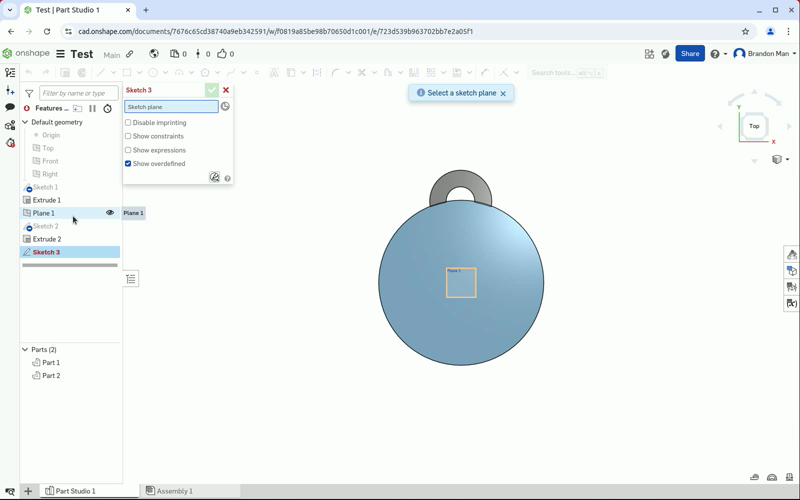
click(73, 215)
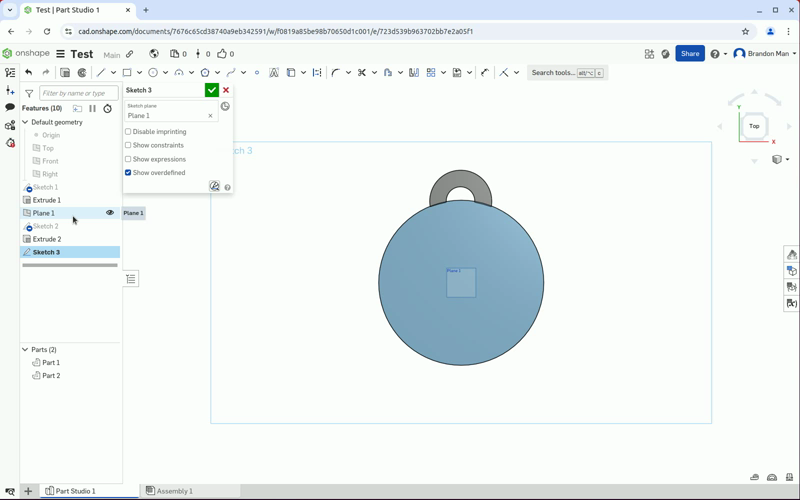
mouse_move(73, 352)
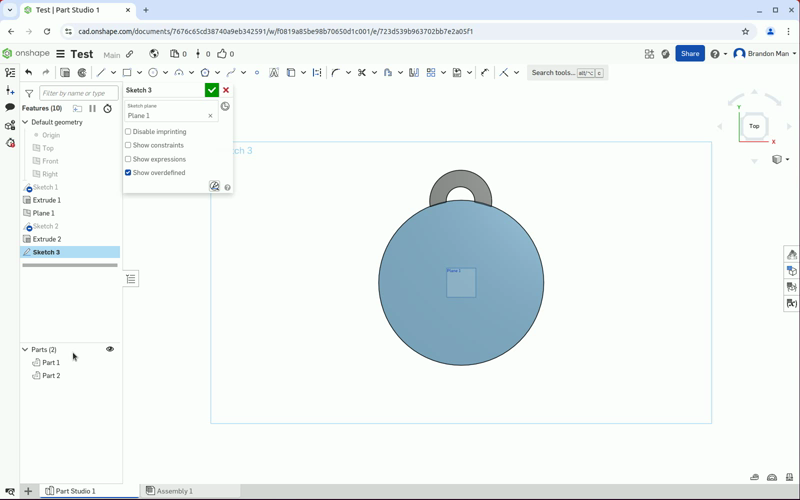
key(y)
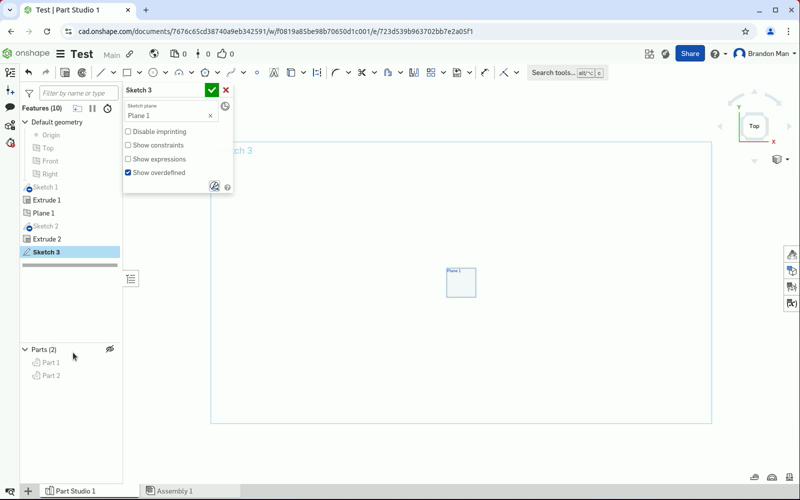
key(a)
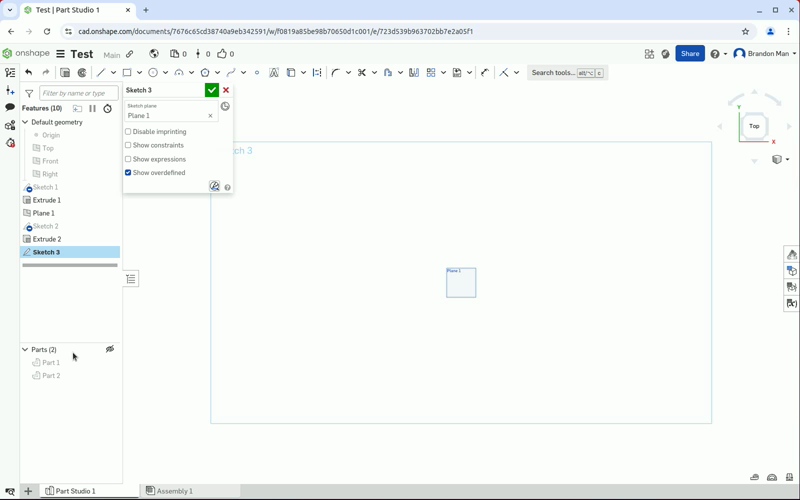
key_down(shift)
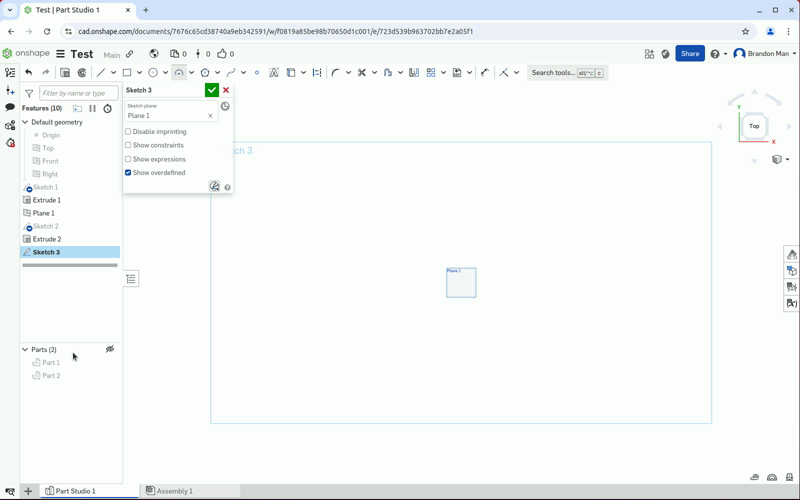
mouse_move(446, 201)
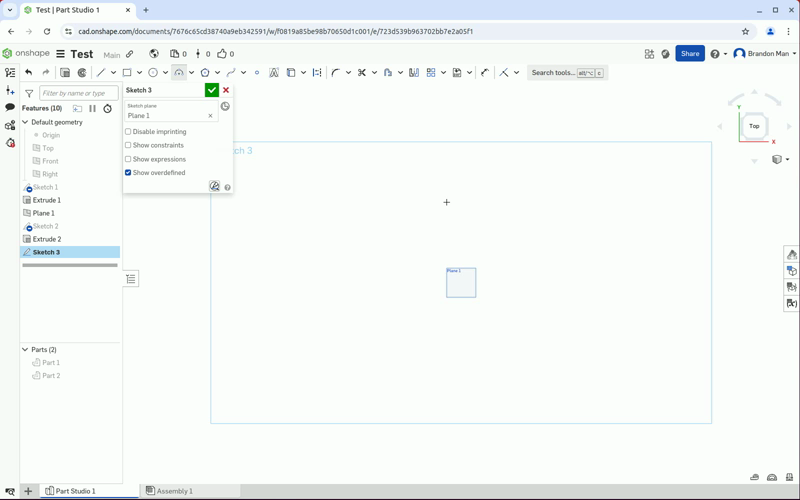
click(446, 201)
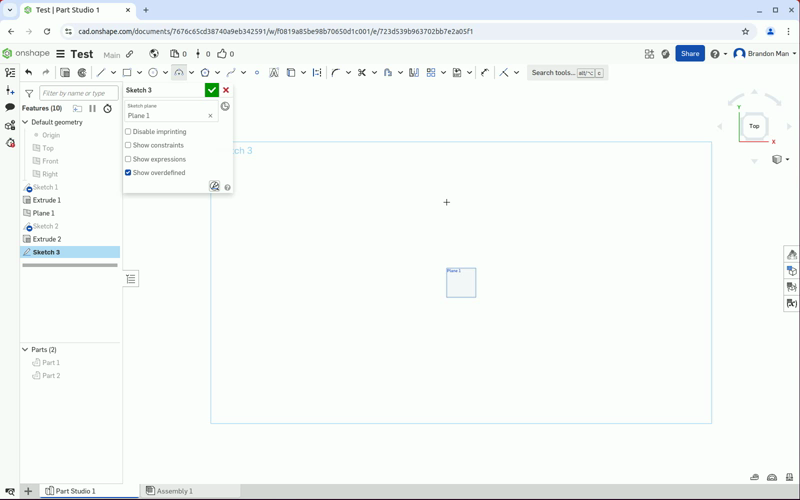
key_up(shift)
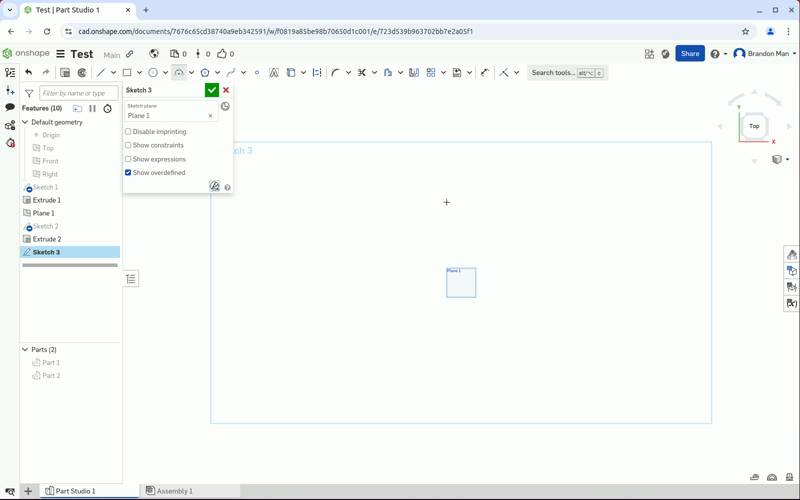
key_down(shift)
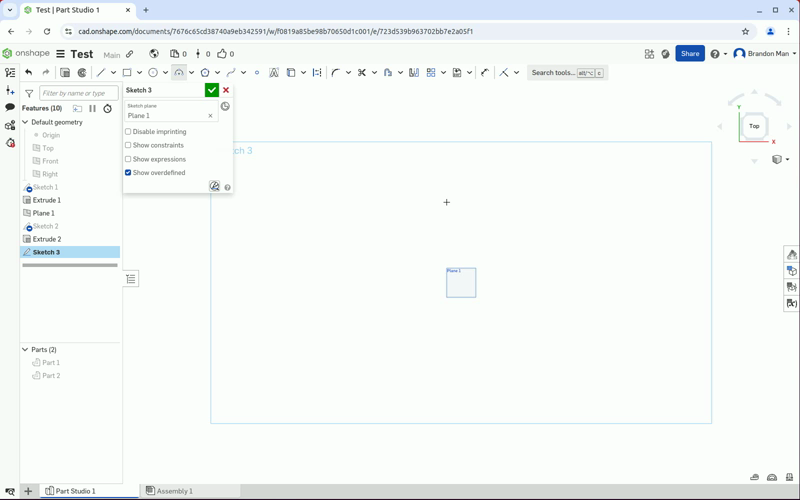
mouse_move(475, 201)
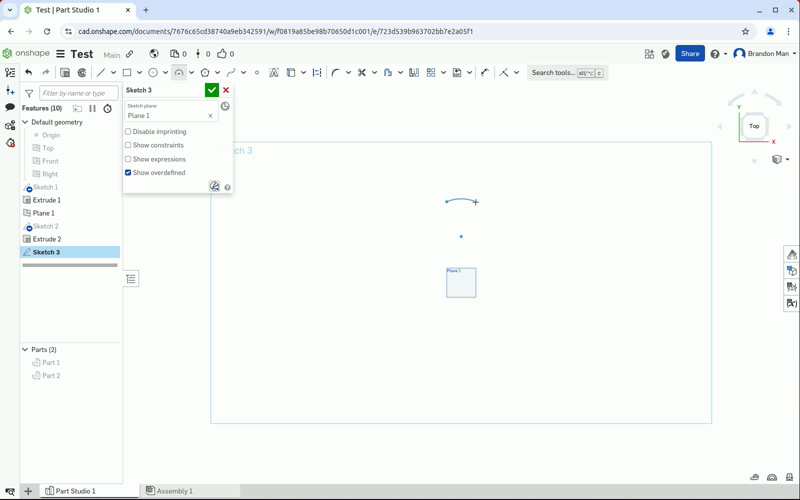
click(475, 201)
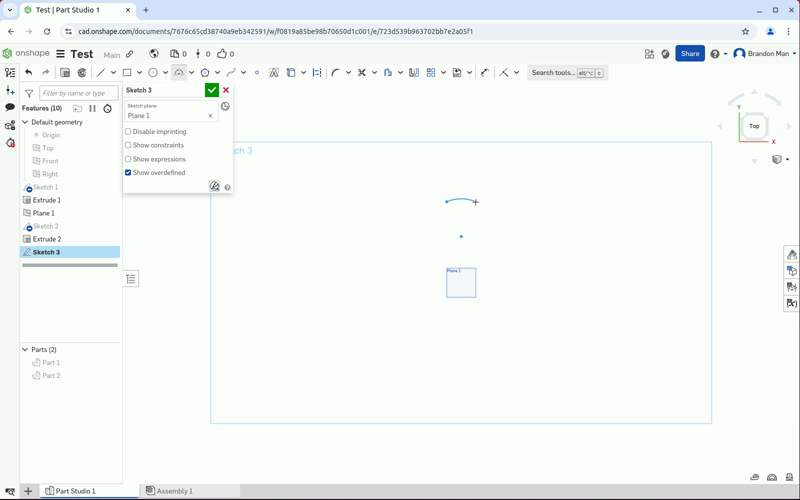
mouse_move(461, 215)
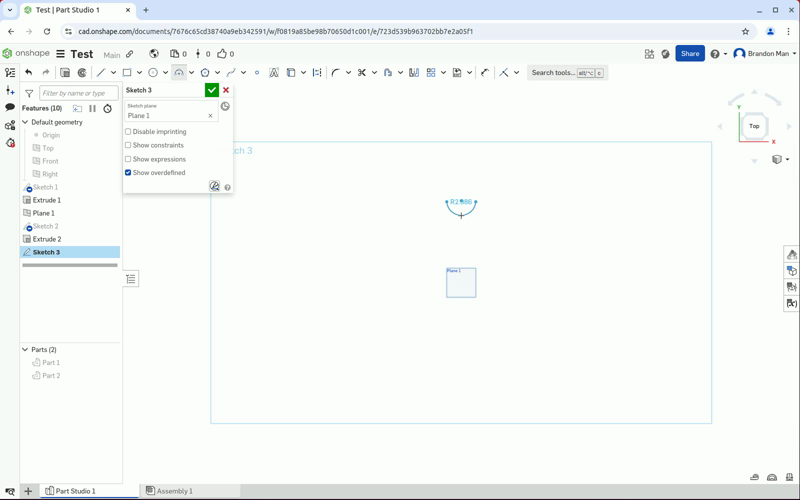
click(461, 215)
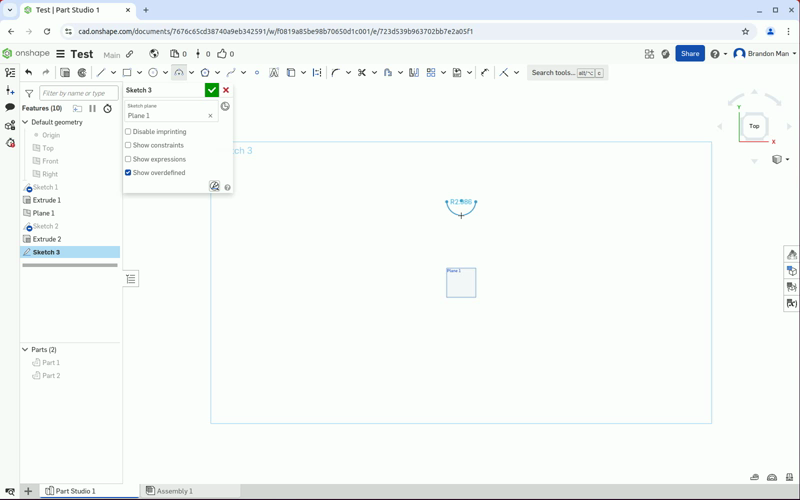
key_up(shift)
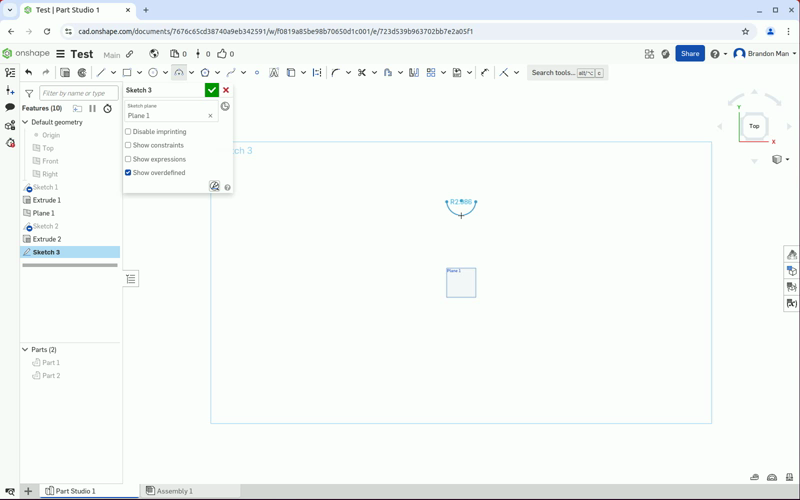
mouse_move(475, 201)
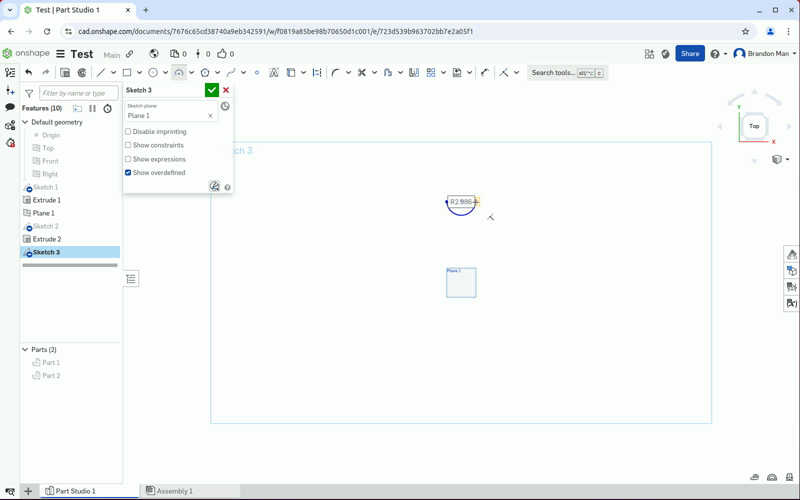
click(475, 201)
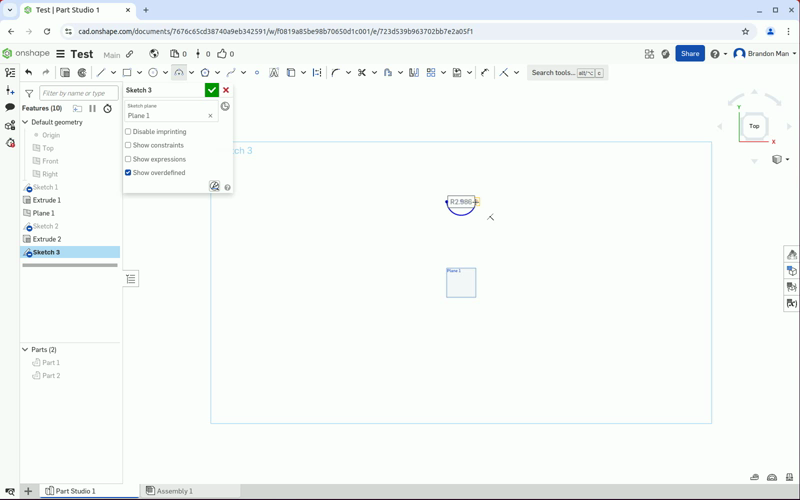
mouse_move(446, 201)
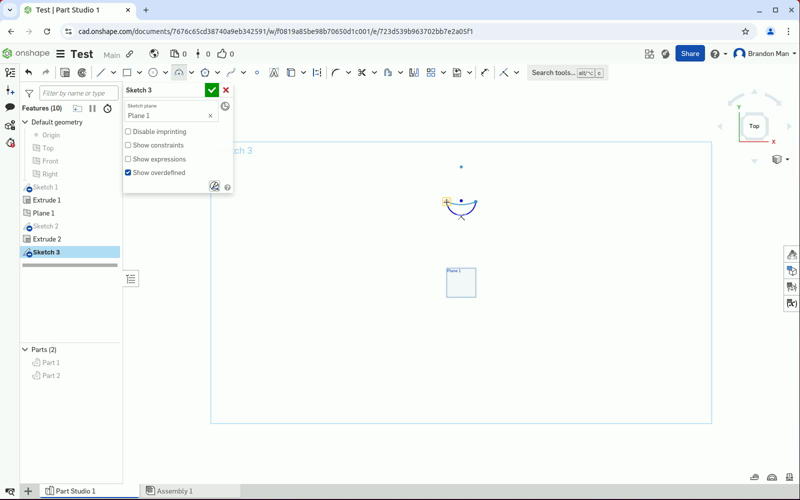
click(446, 201)
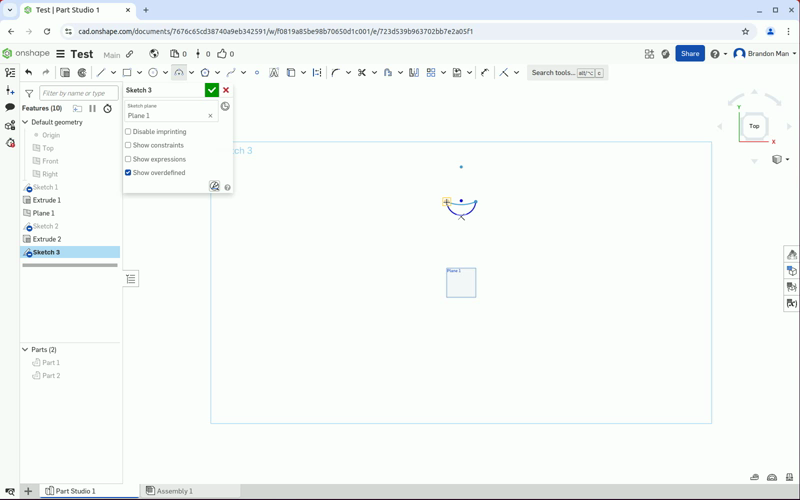
key_down(shift)
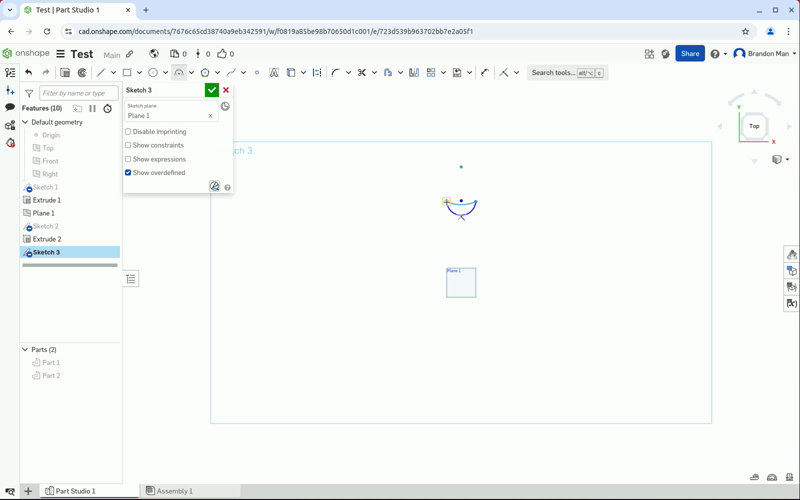
mouse_move(461, 200)
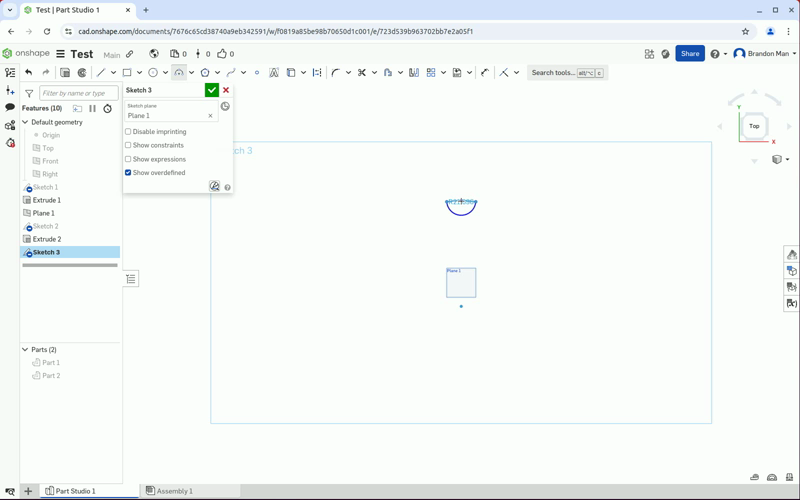
click(461, 200)
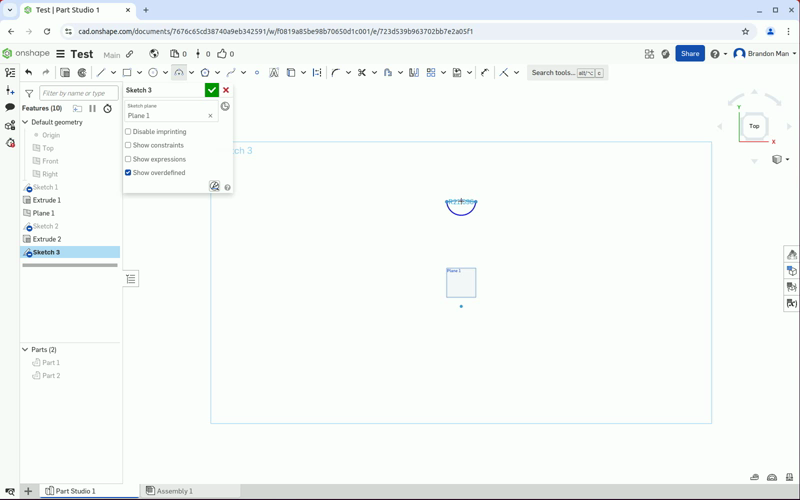
key_up(shift)
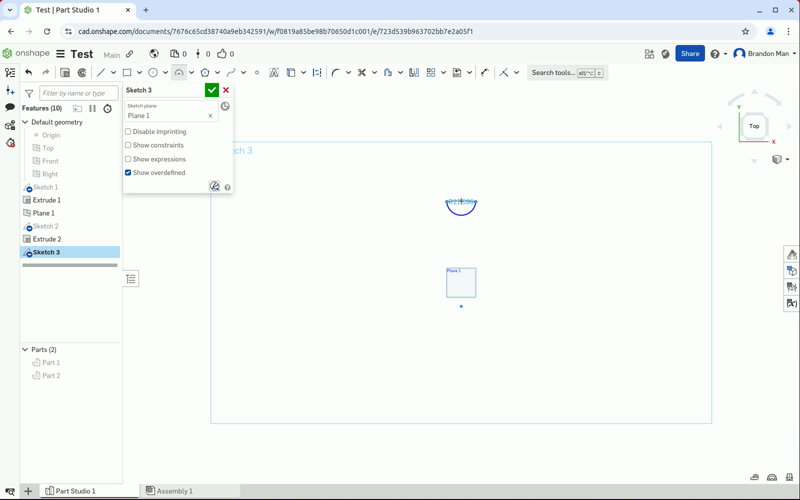
key(esc)
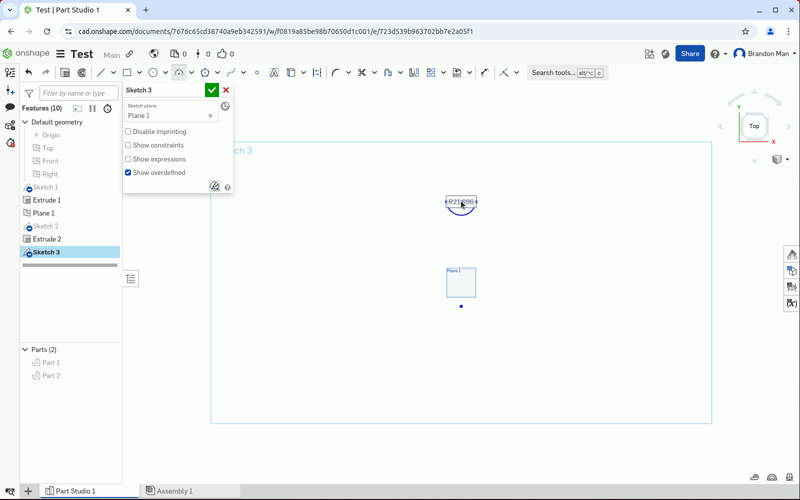
mouse_move(471, 203)
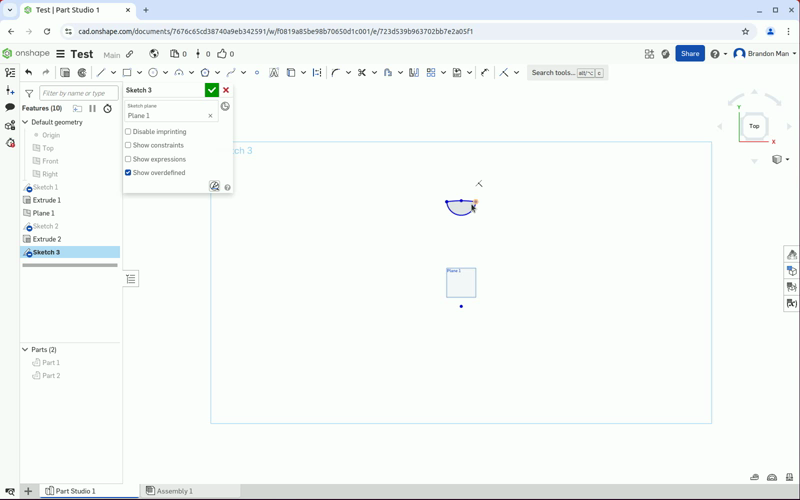
scroll(6)
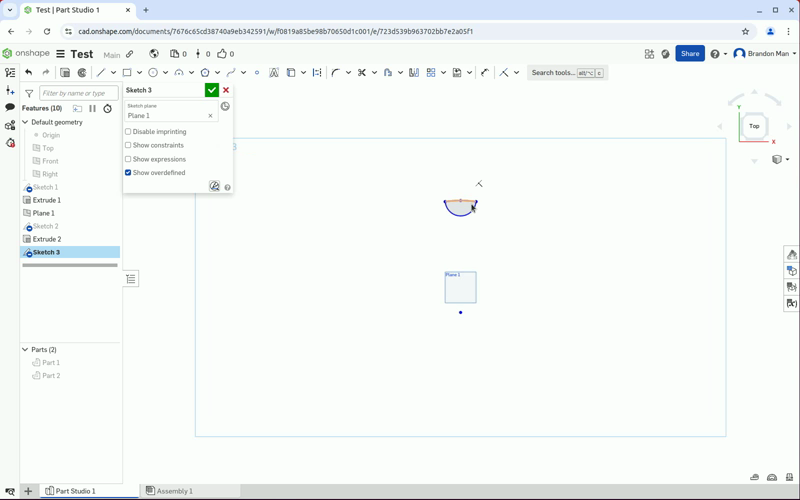
scroll(6)
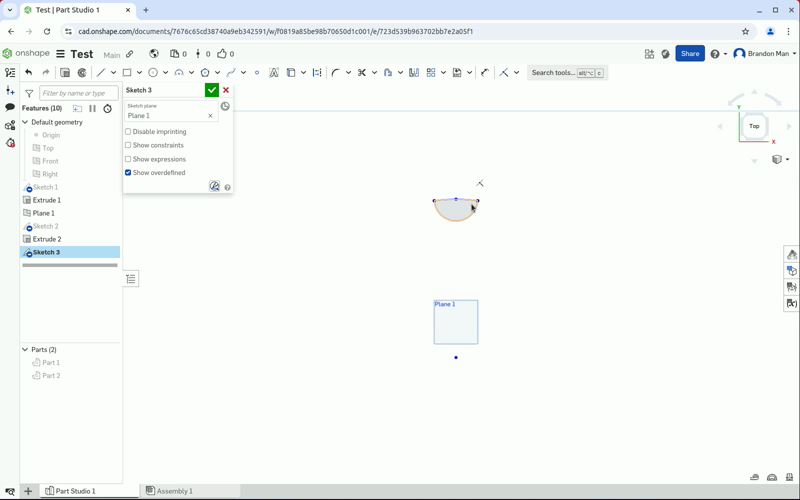
scroll(6)
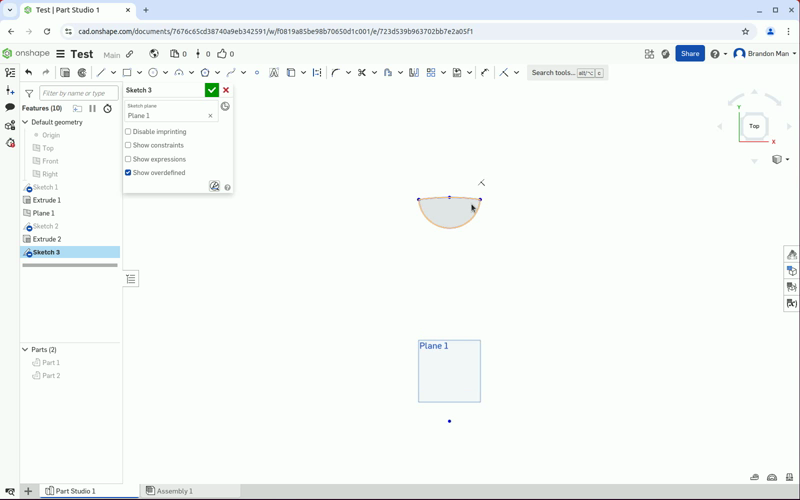
scroll(6)
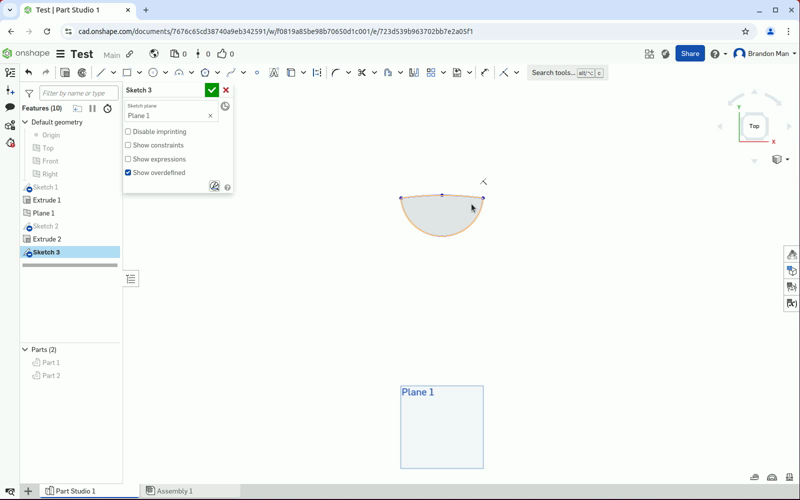
scroll(6)
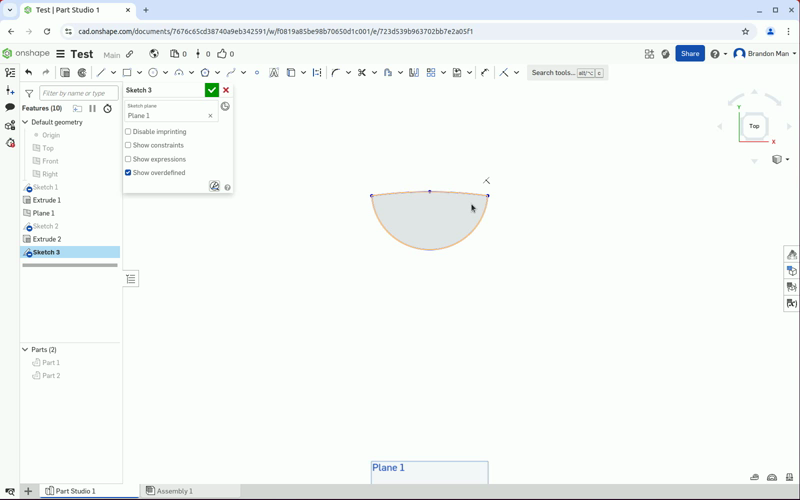
scroll(6)
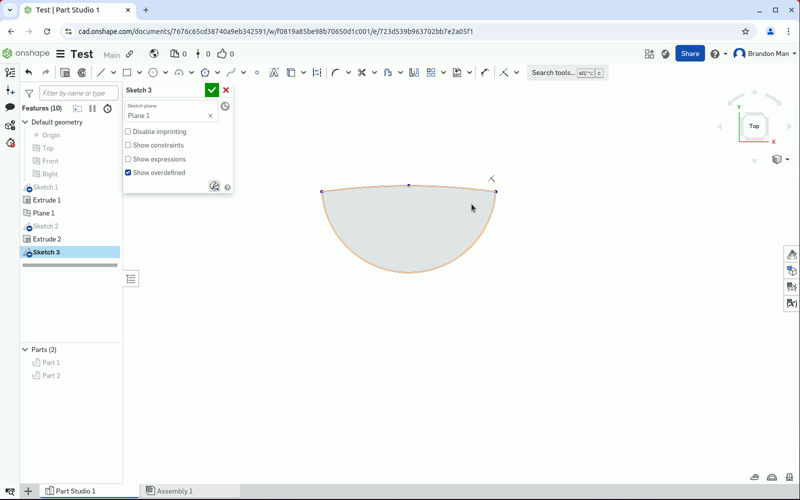
scroll(6)
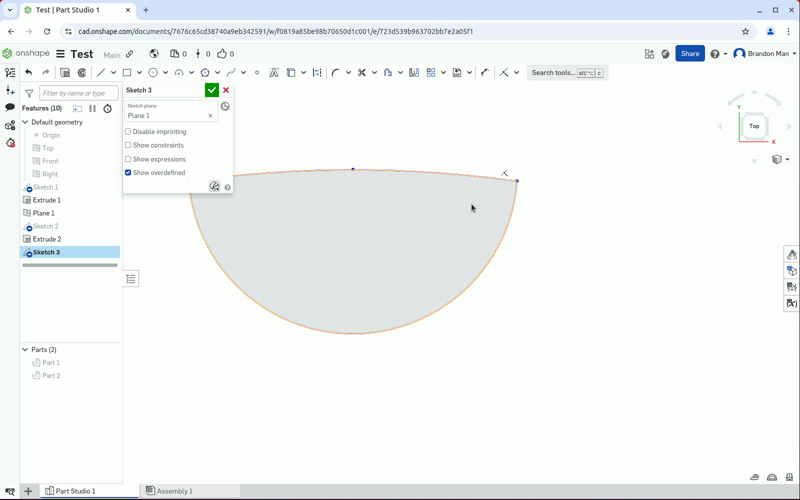
click(471, 203)
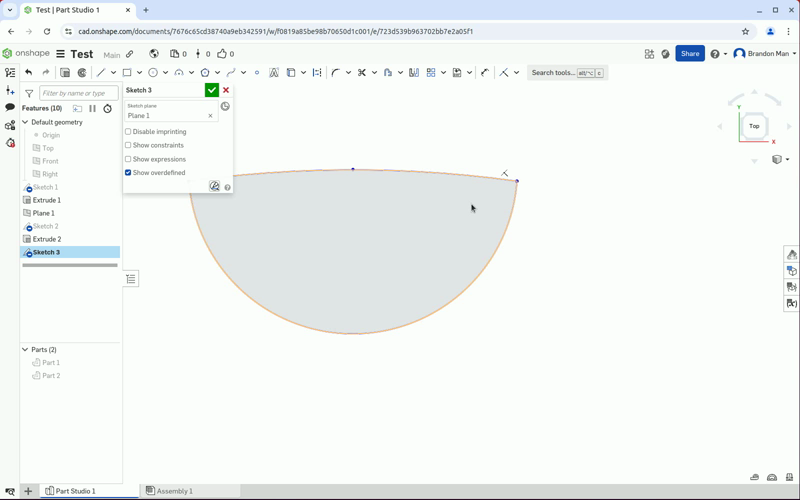
scroll(-6)
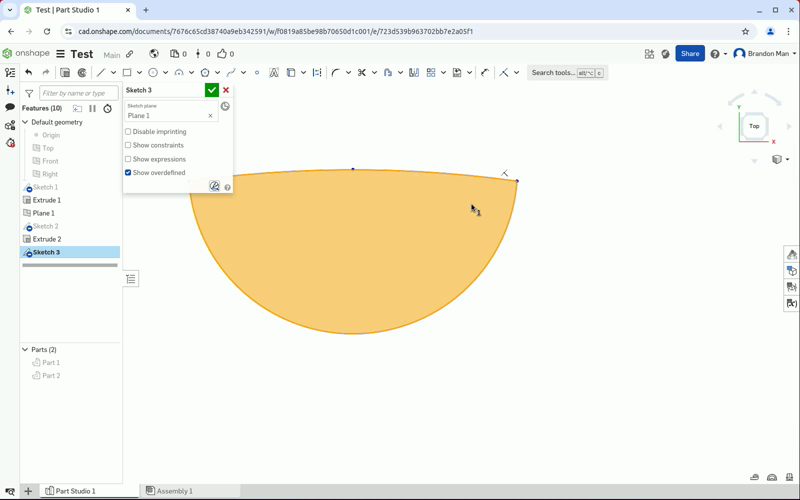
scroll(-6)
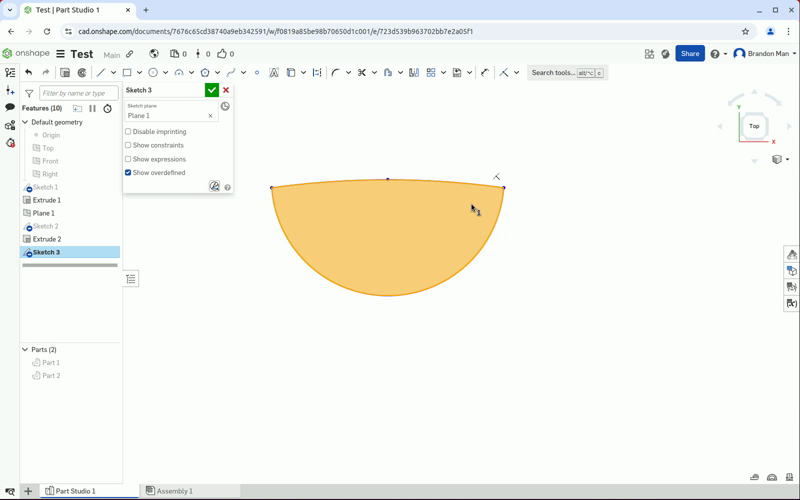
scroll(-6)
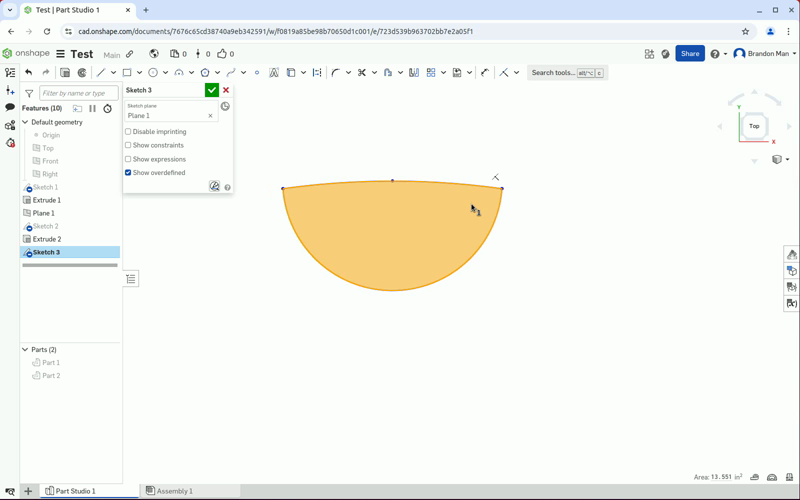
scroll(-6)
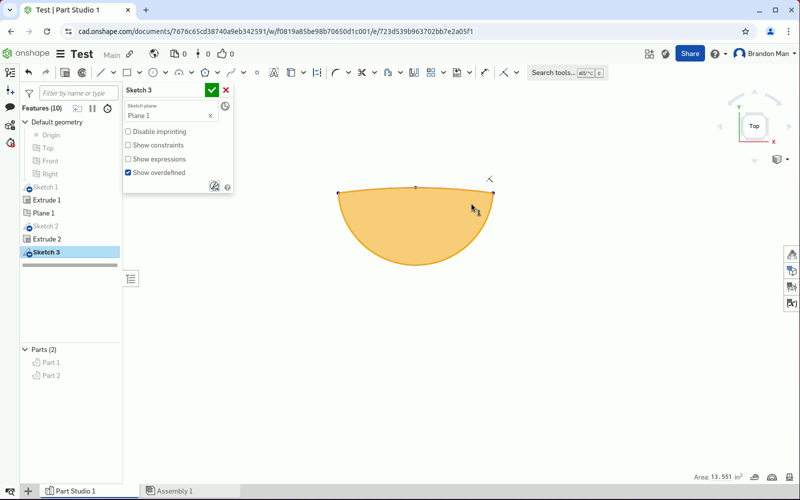
scroll(-6)
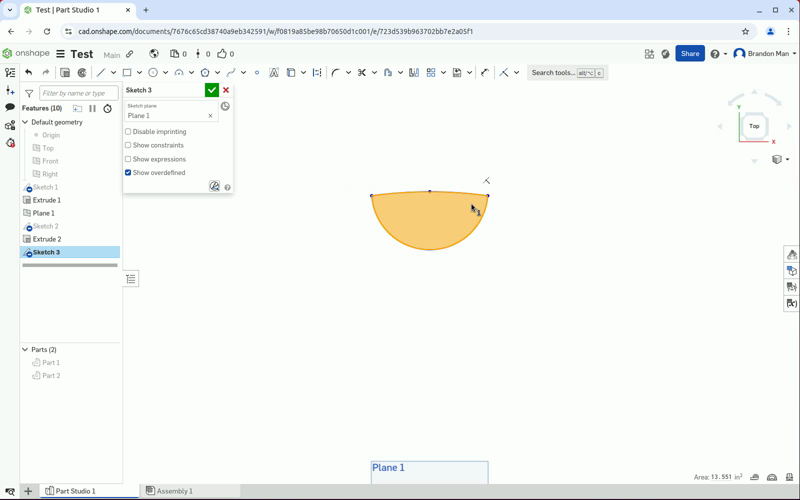
scroll(-6)
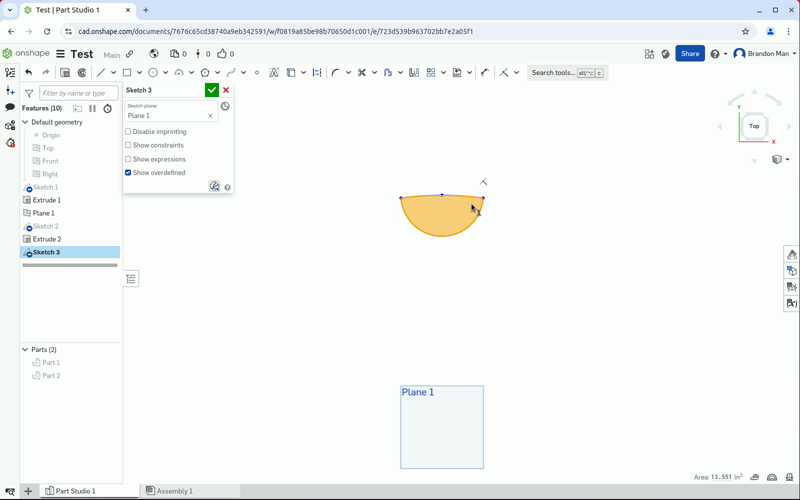
scroll(-6)
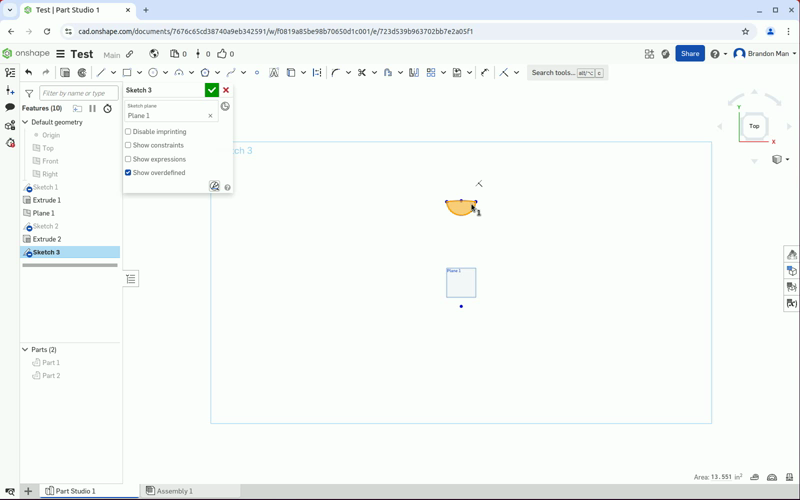
mouse_move(73, 352)
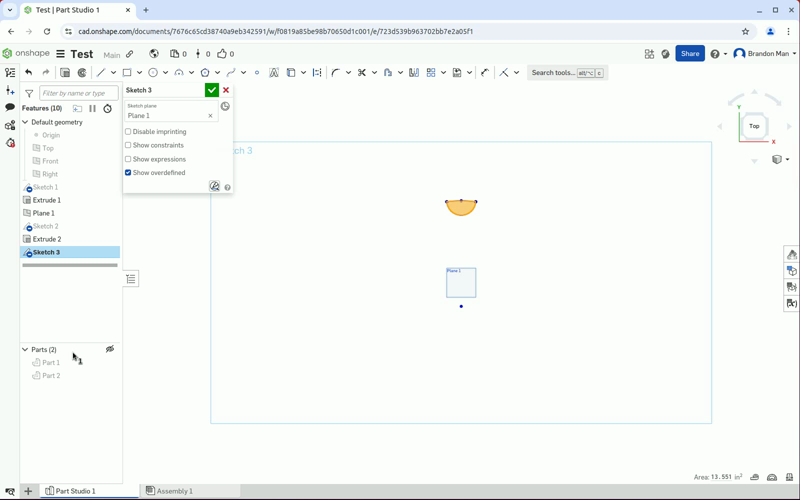
key(shift+y)
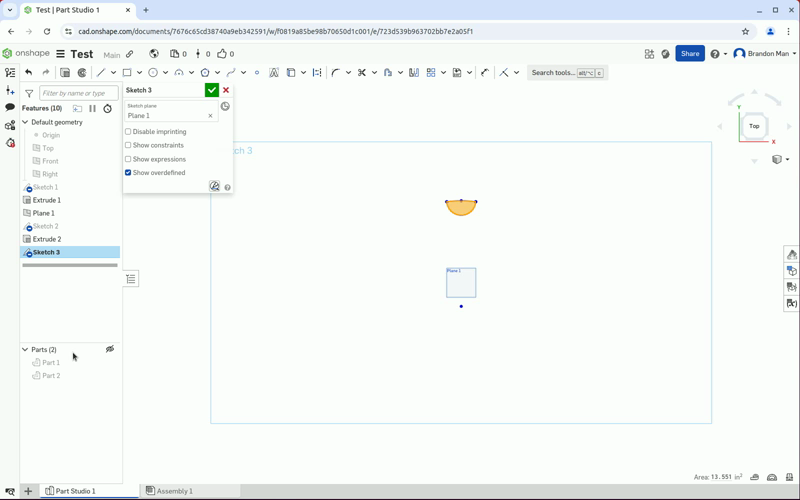
key(shift+e)
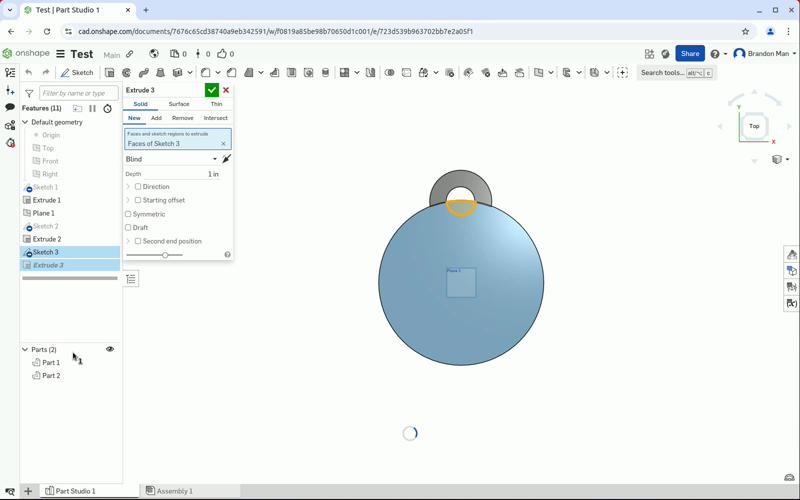
mouse_move(143, 106)
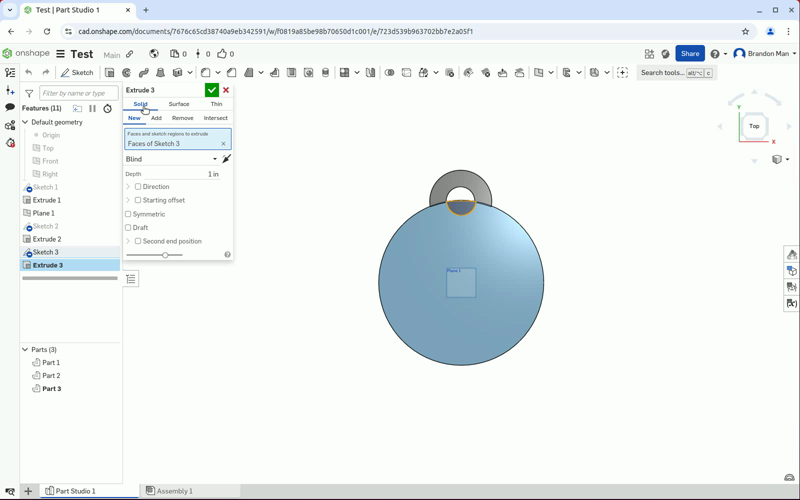
click(143, 106)
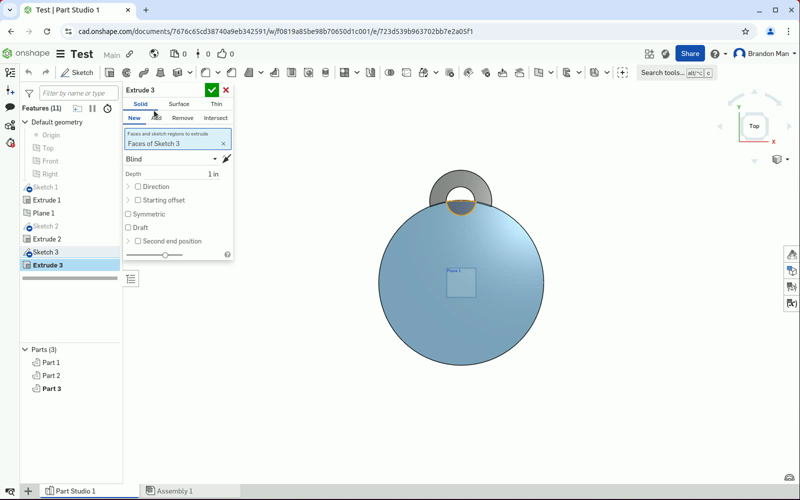
mouse_move(186, 120)
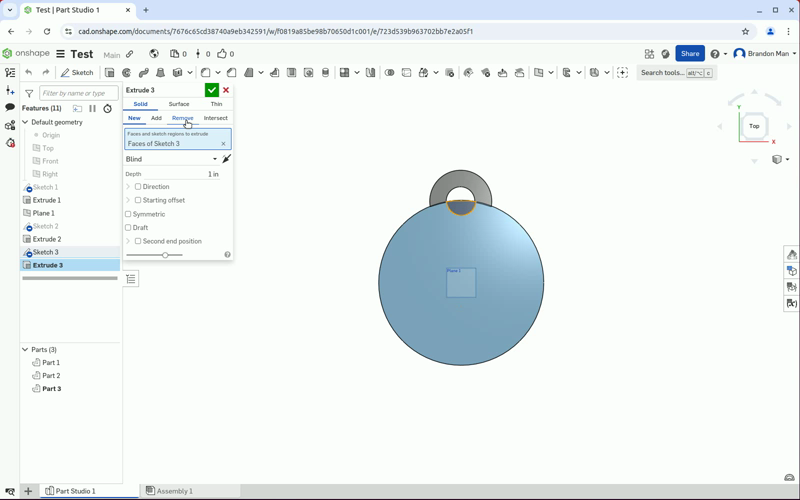
click(186, 120)
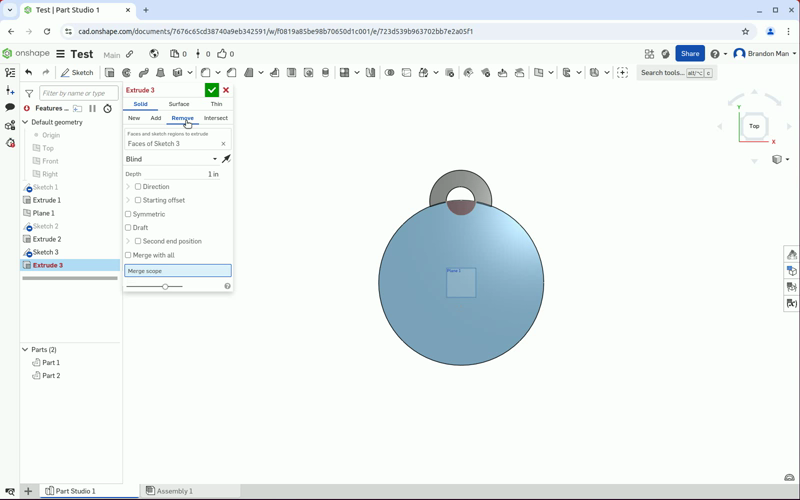
key(tab, 4)
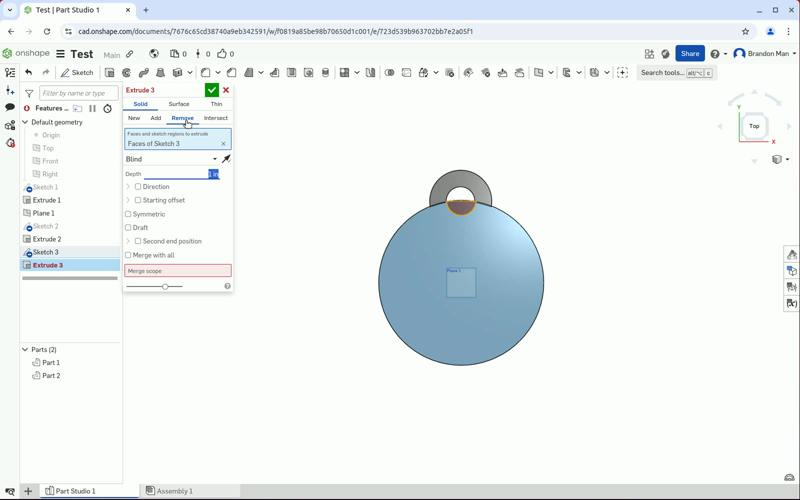
text(30.811)
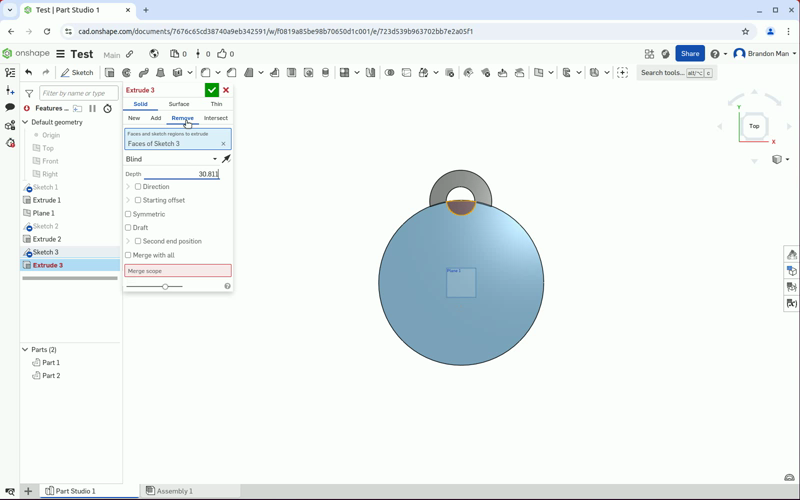
key(tab, 6)
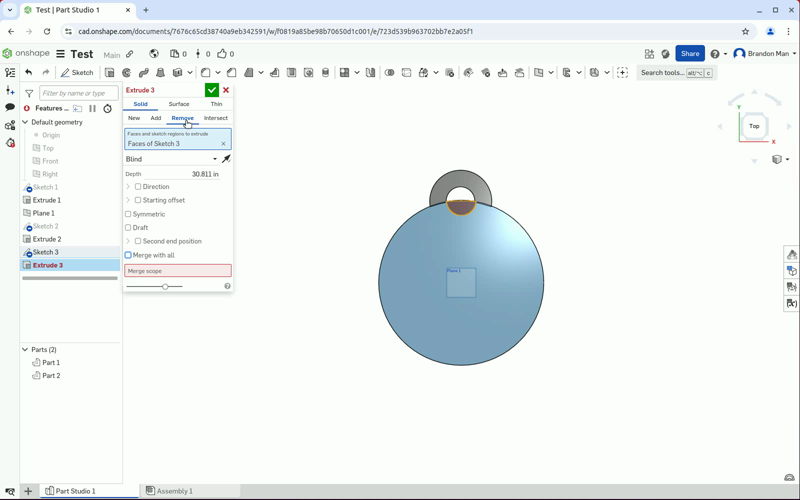
key(space)
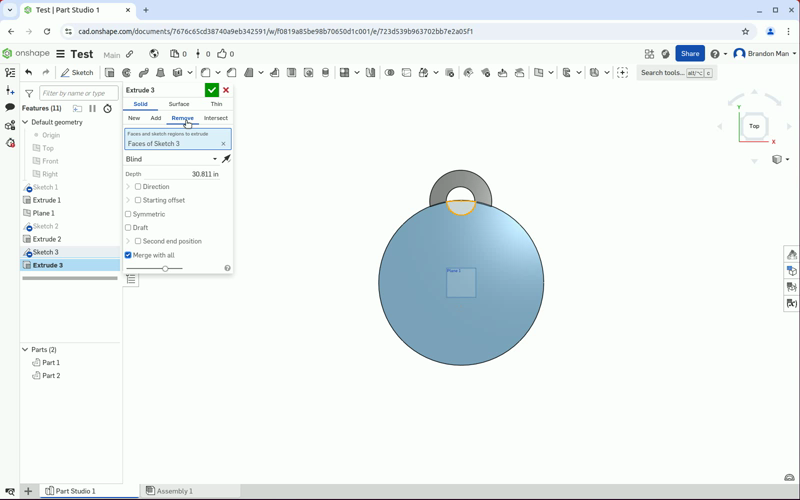
key(enter)
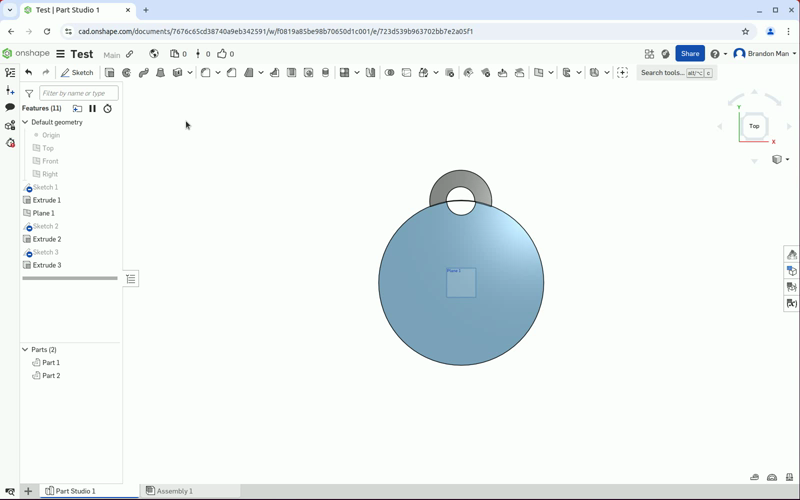
key(shift+h)
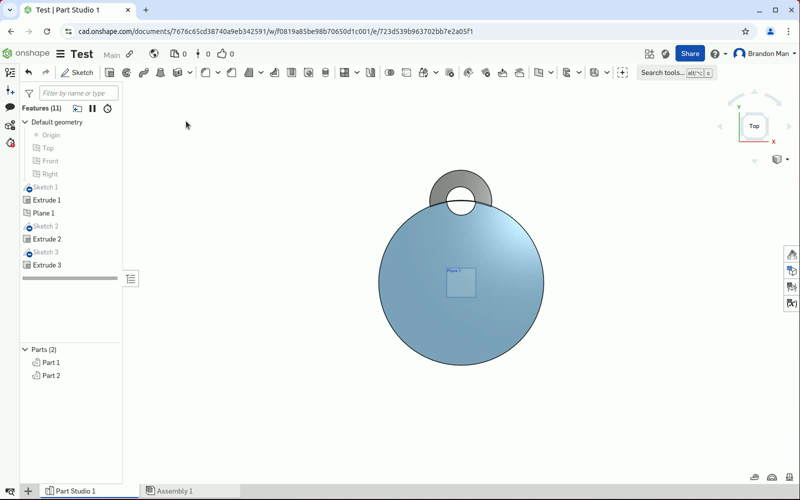
key(shift+h)
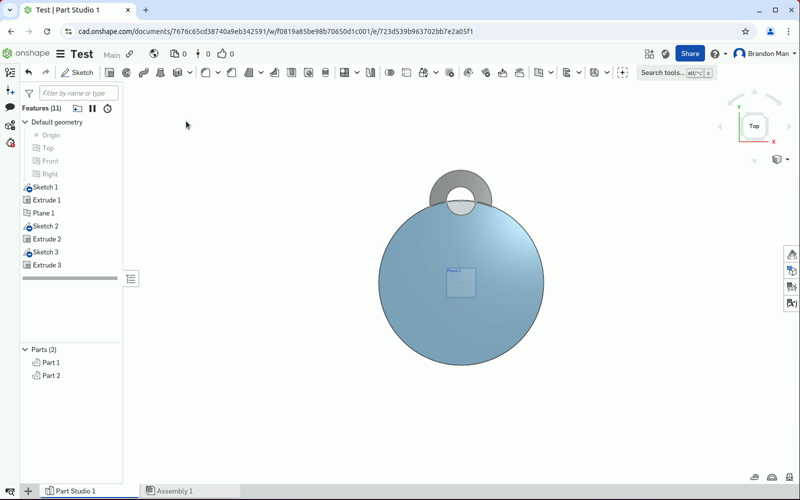
key(shift+7)
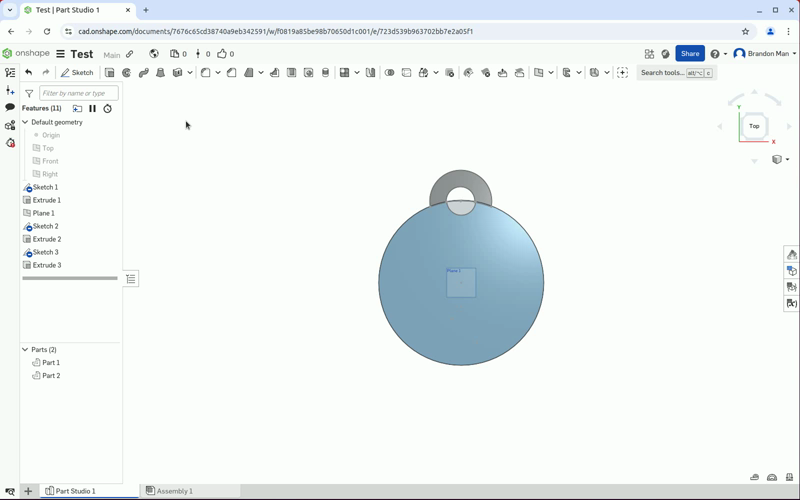
key(up, 3)
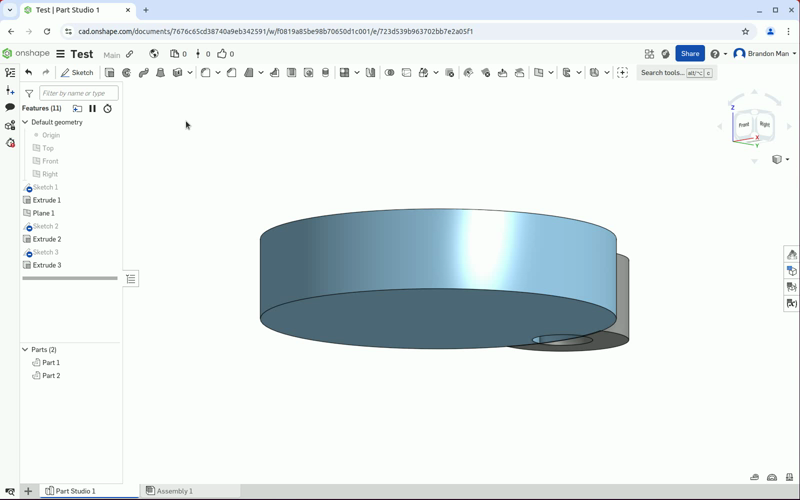
key(left, 3)
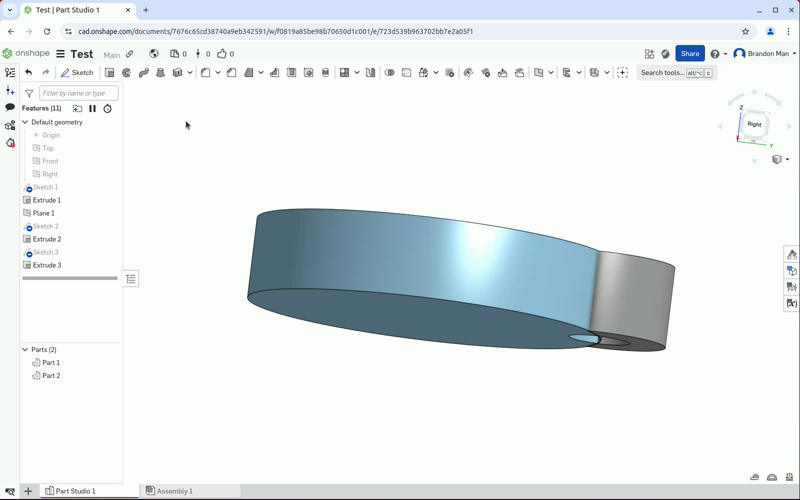
key(right, 3)
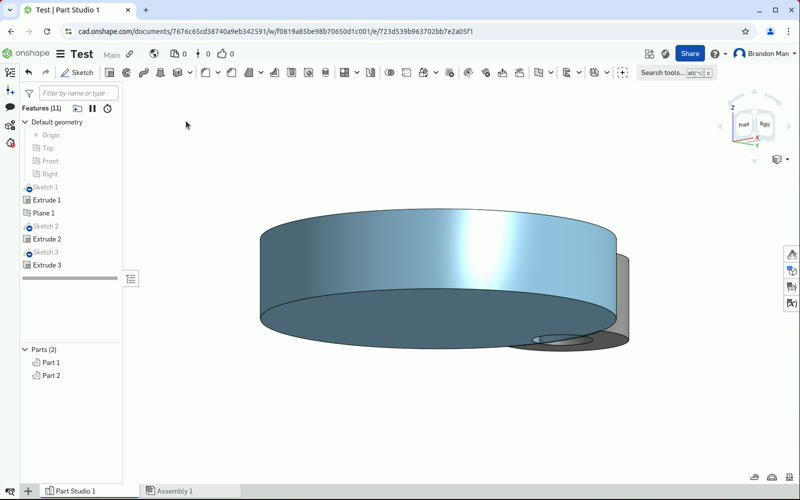
key(down, 3)
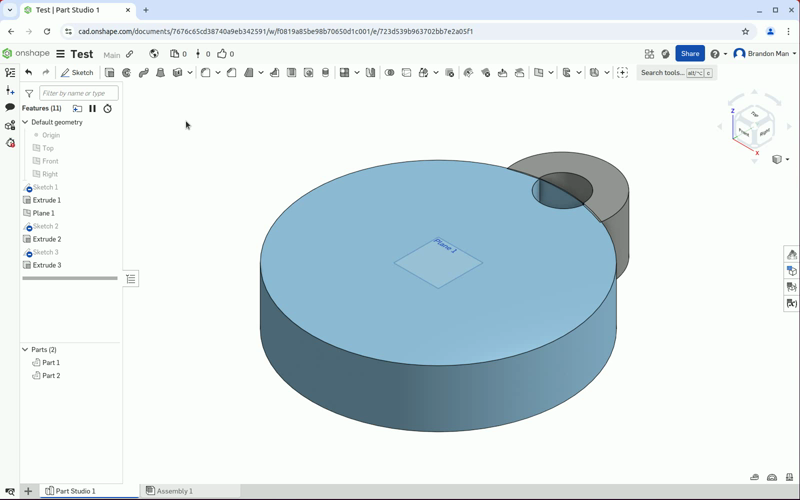
mouse_move(73, 189)
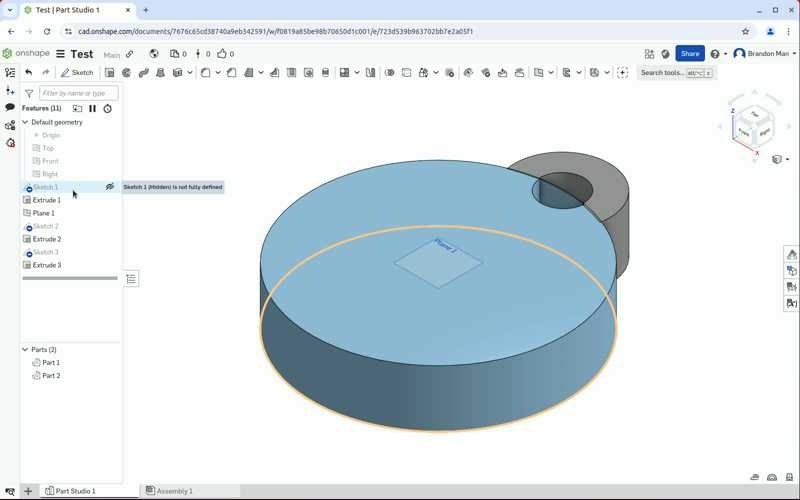
click(73, 189)